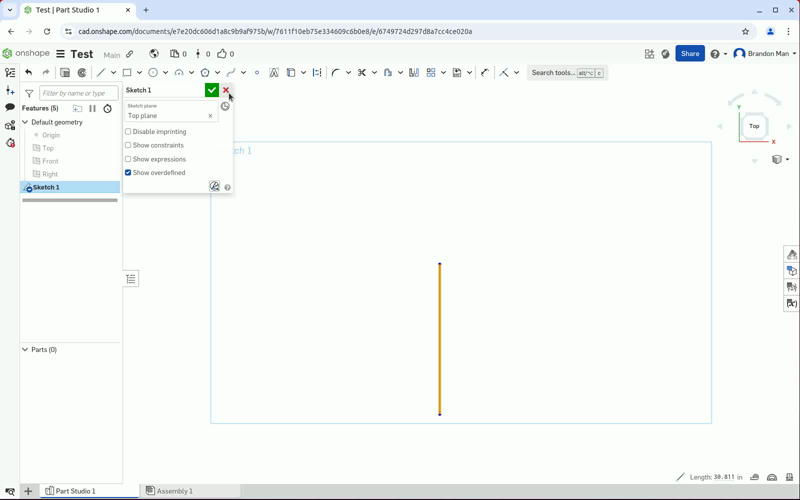
key(shift+h)
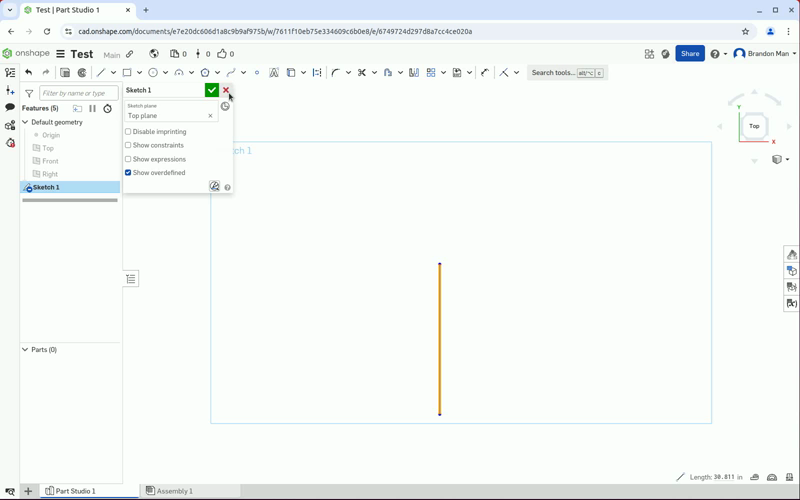
key(shift+s)
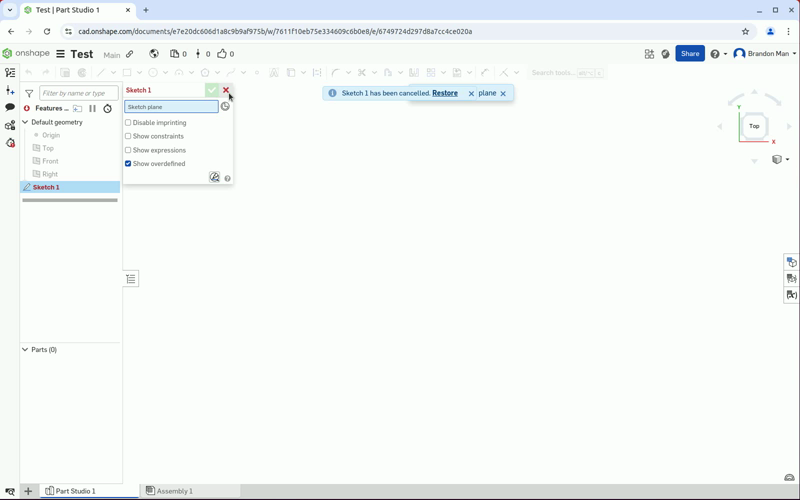
mouse_move(73, 150)
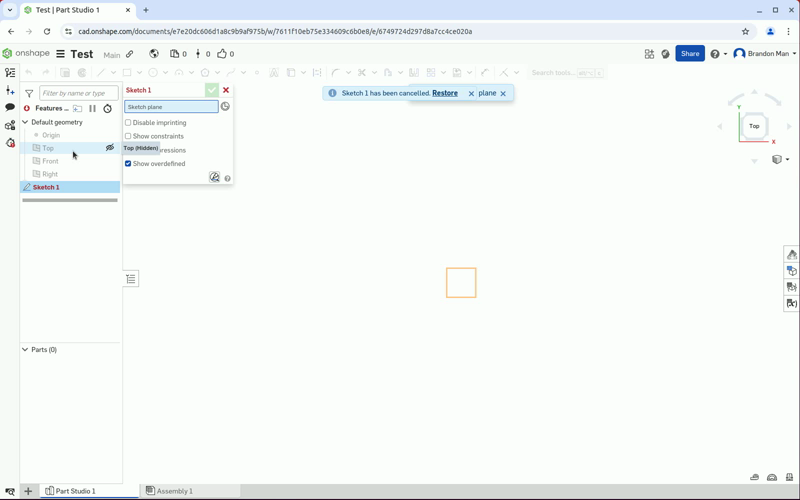
click(73, 150)
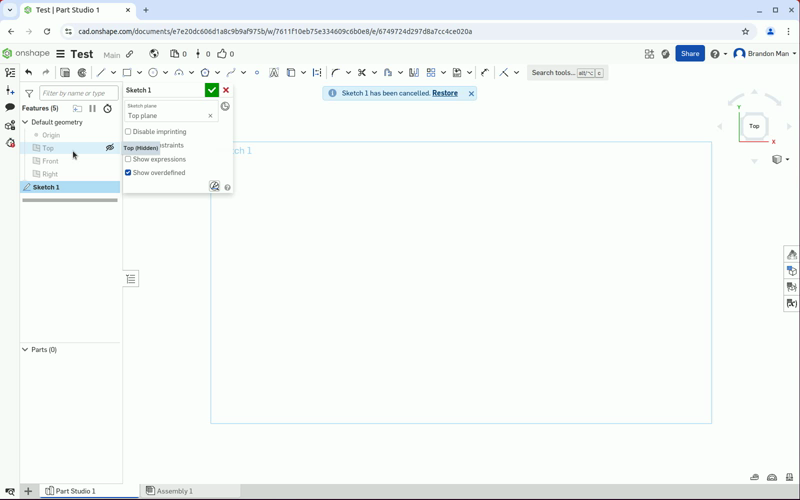
mouse_move(73, 352)
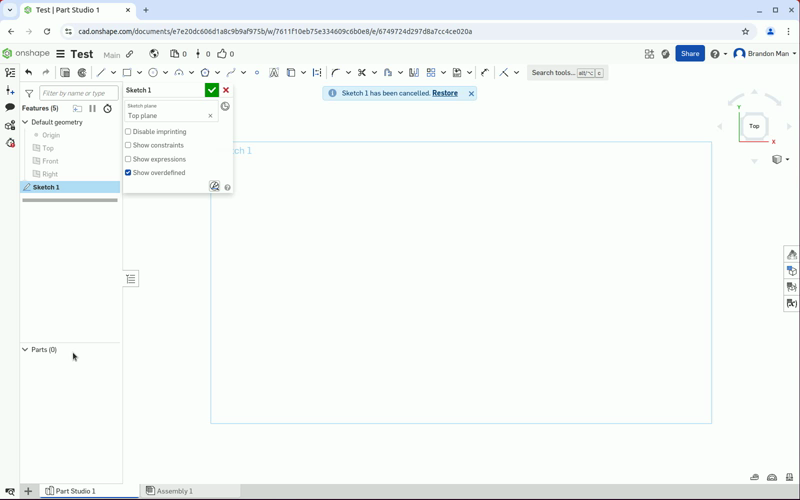
key(y)
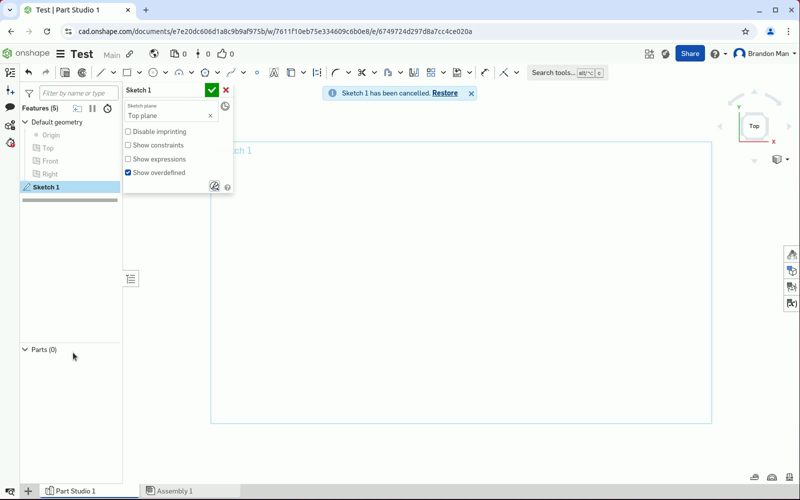
key(l)
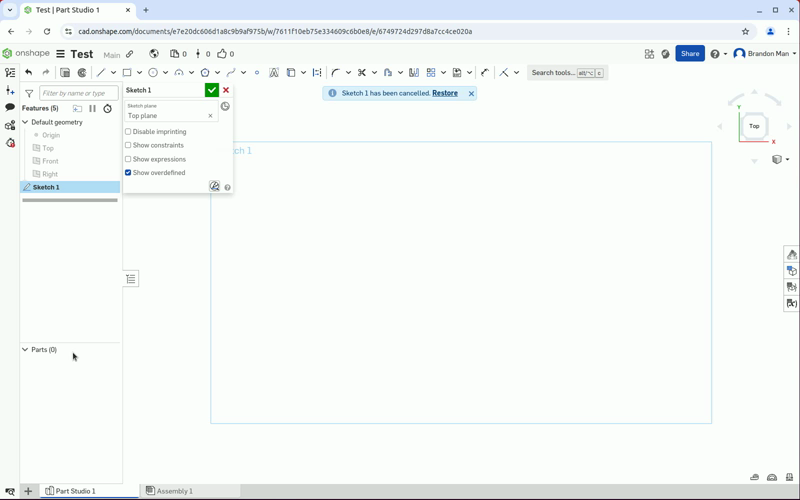
key_down(shift)
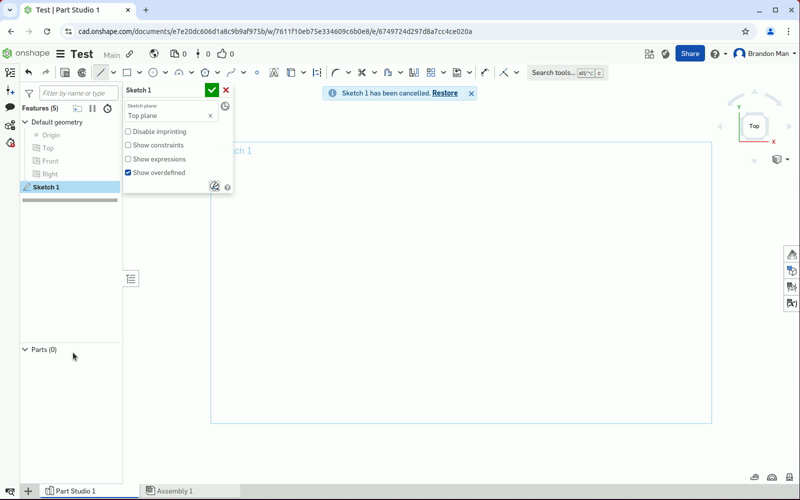
mouse_move(460, 298)
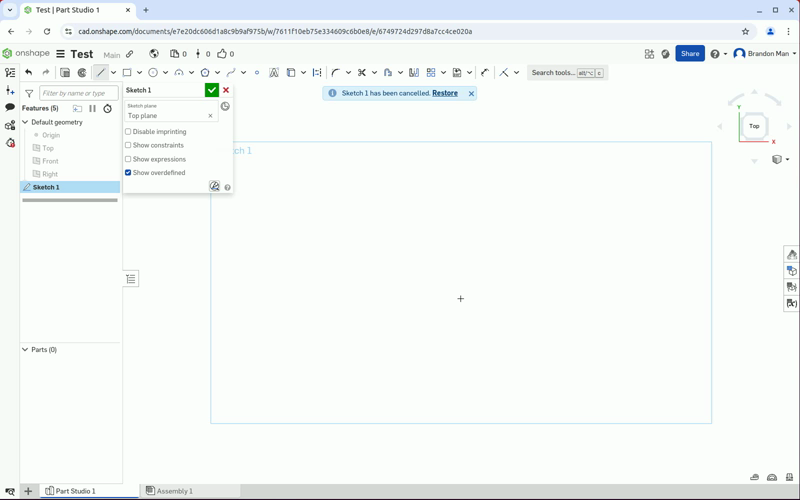
click(460, 298)
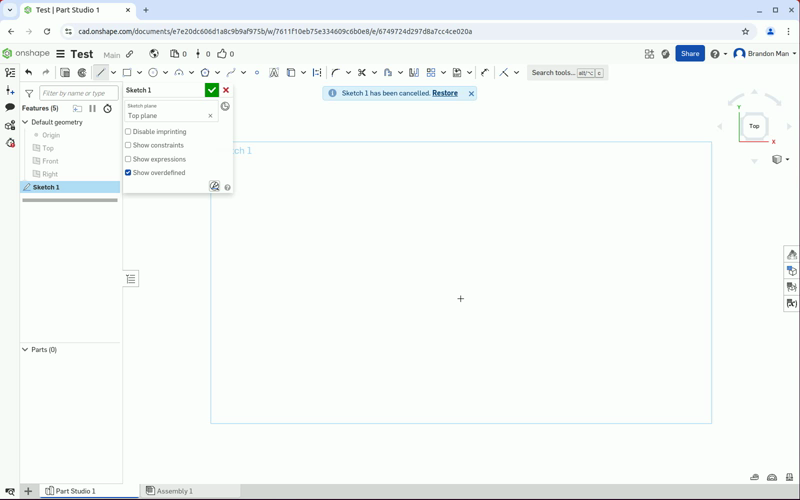
key_up(shift)
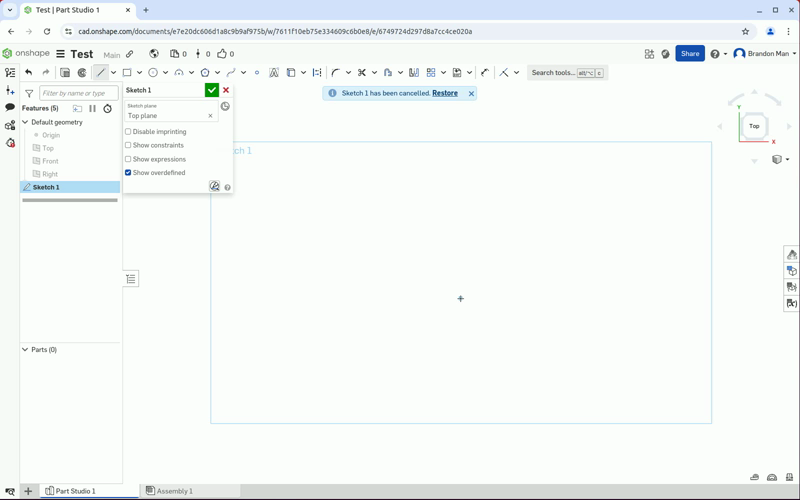
key_down(shift)
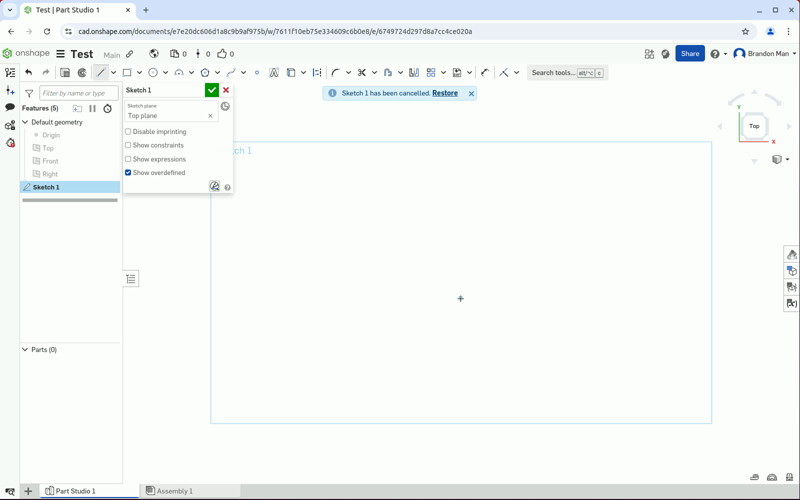
mouse_move(522, 298)
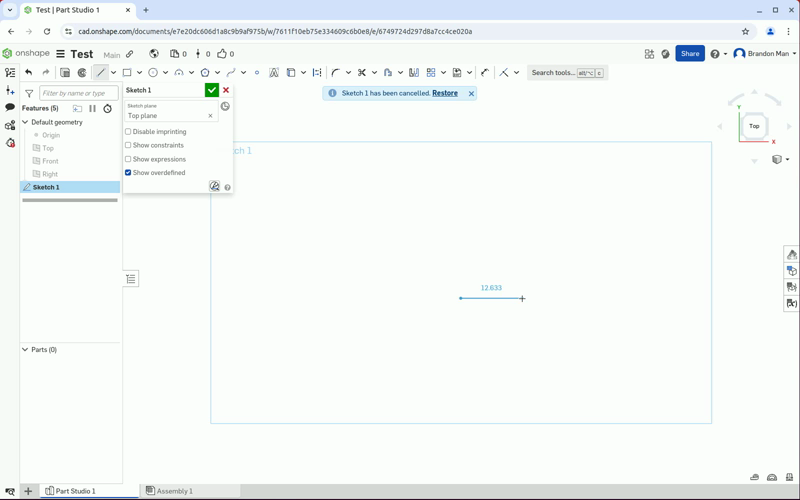
click(522, 298)
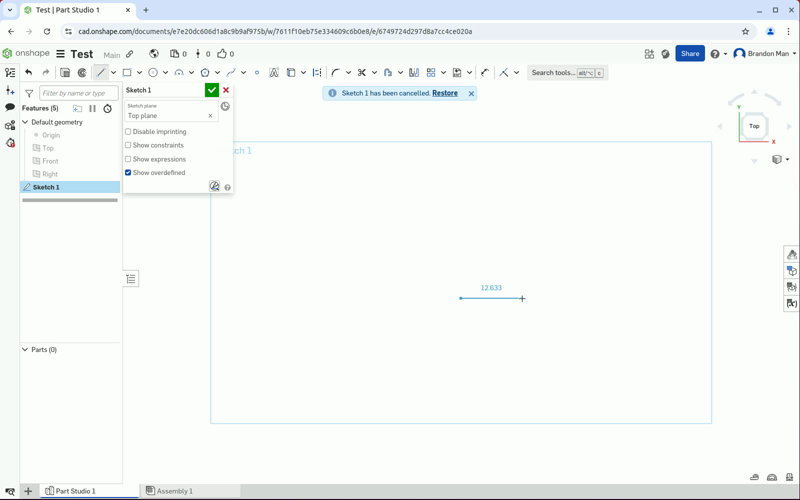
key_up(shift)
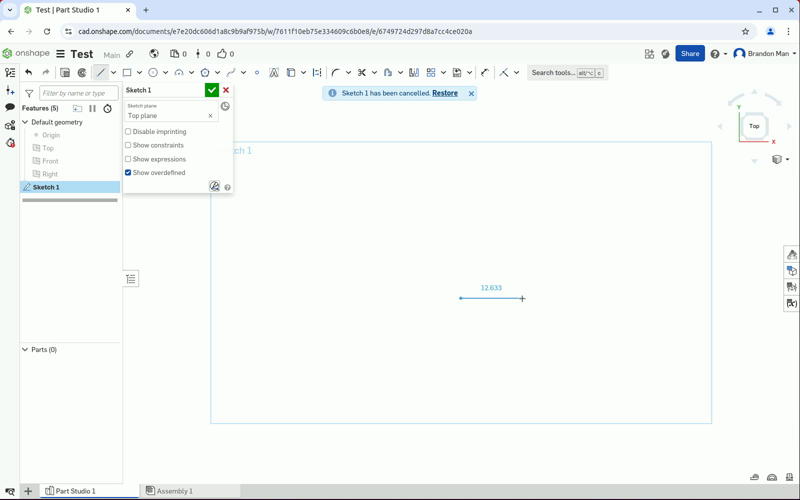
key_down(shift)
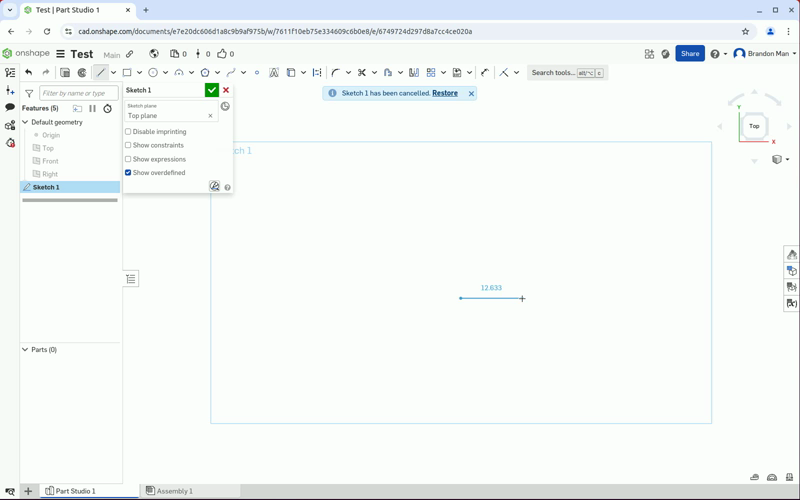
mouse_move(552, 298)
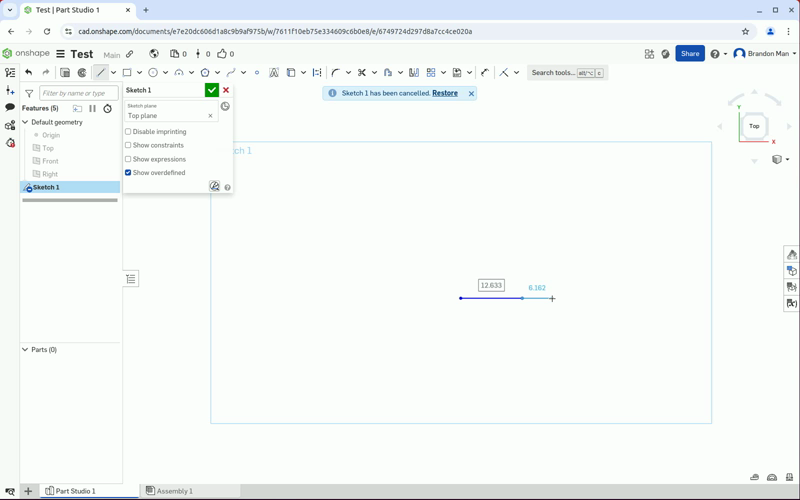
mouse_move(522, 267)
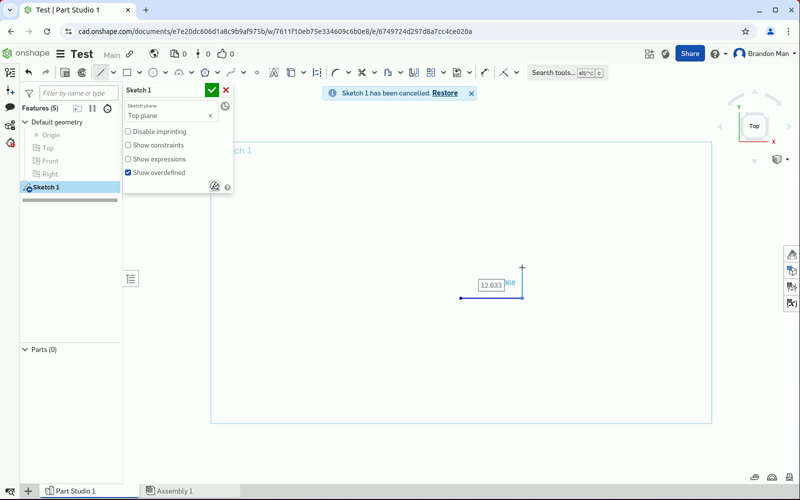
click(522, 267)
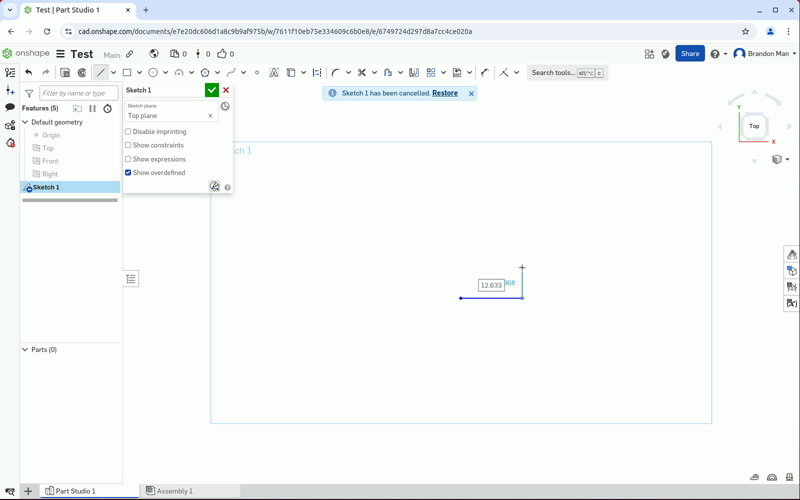
key_up(shift)
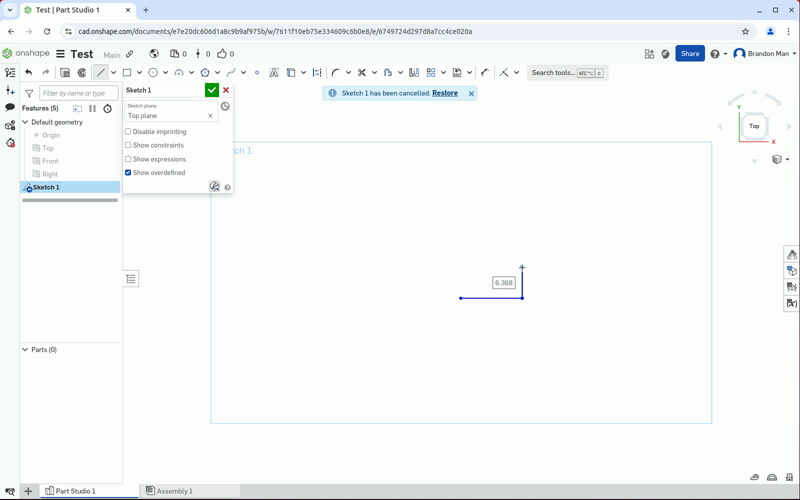
key_down(shift)
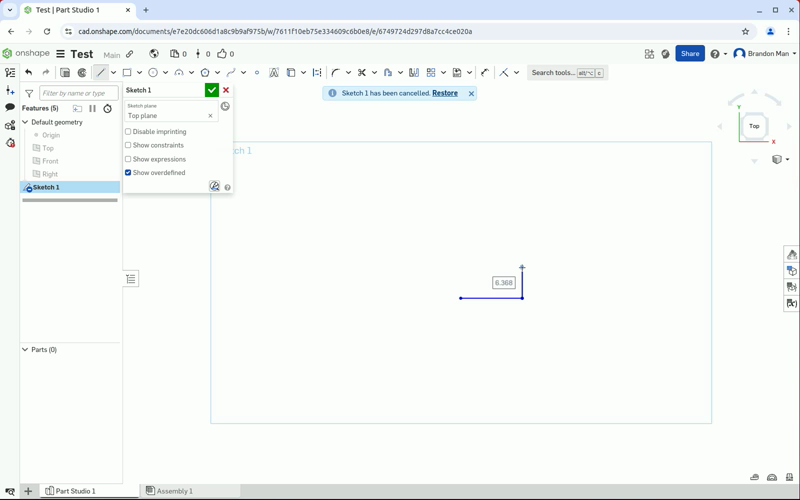
mouse_move(460, 267)
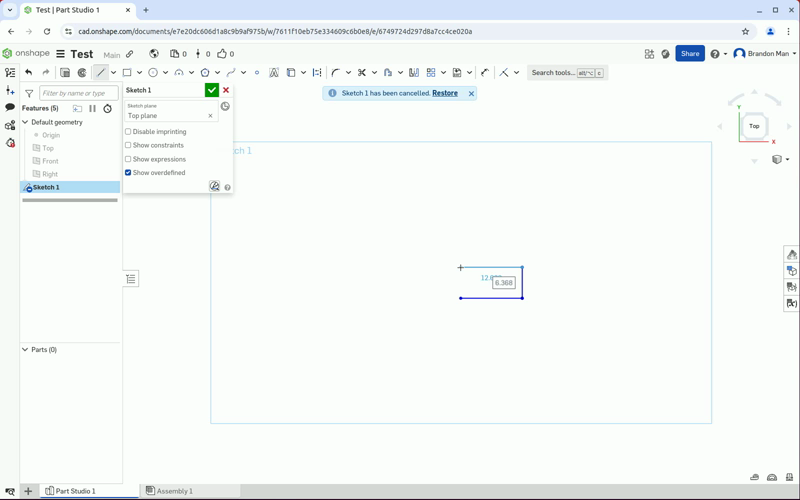
click(460, 267)
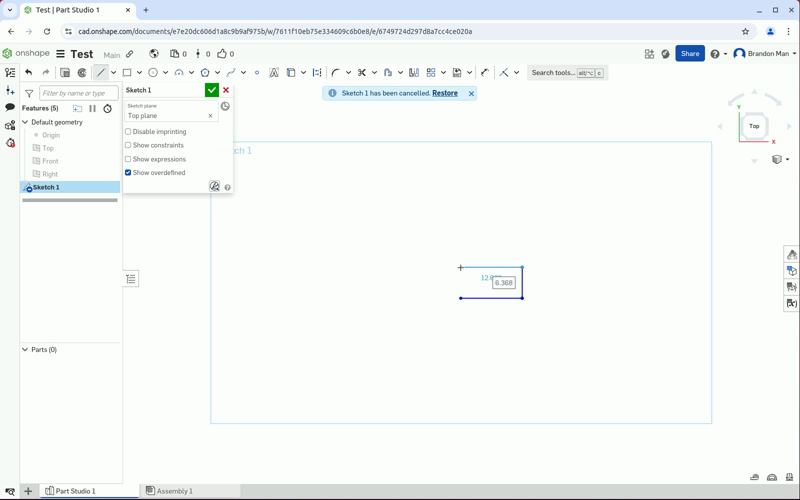
key_up(shift)
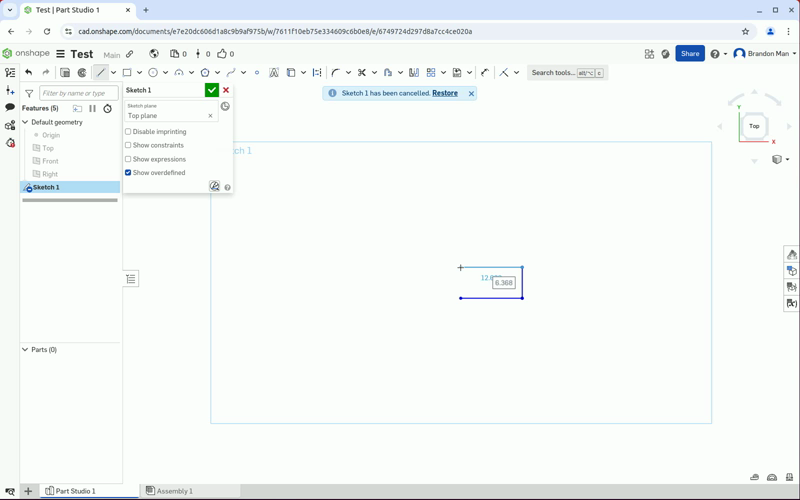
mouse_move(490, 267)
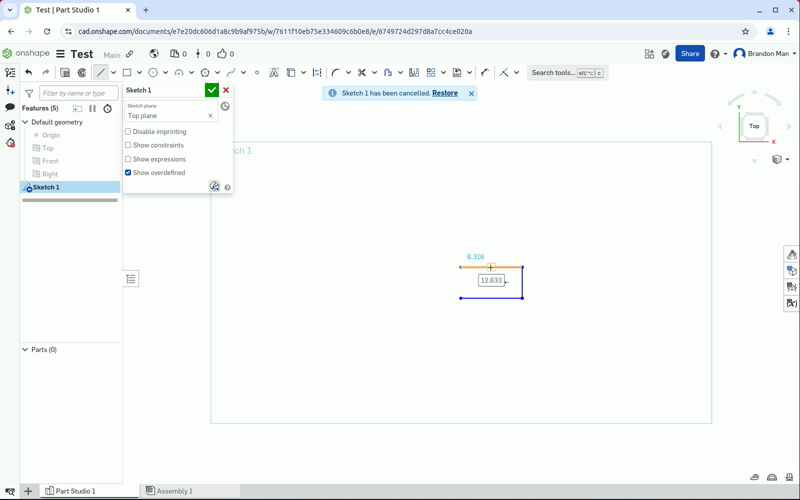
key_down(shift)
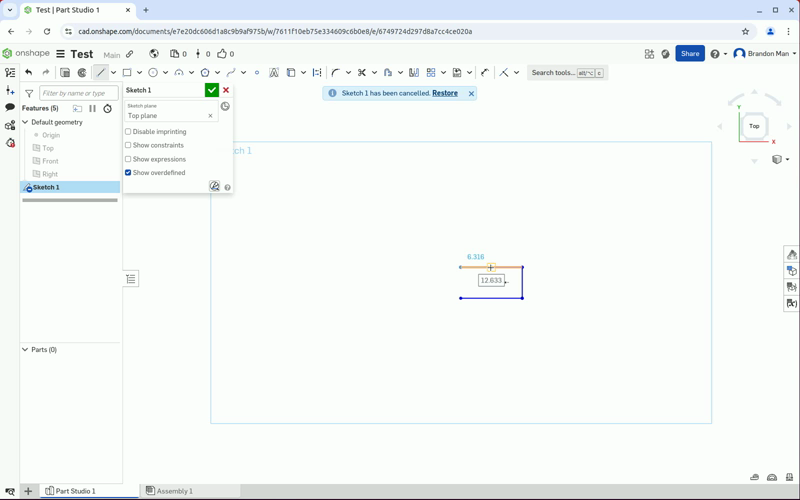
mouse_move(460, 298)
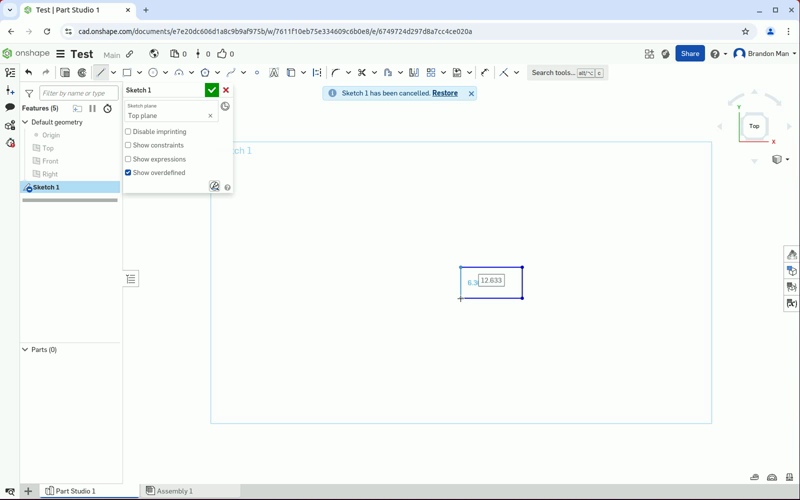
key_up(shift)
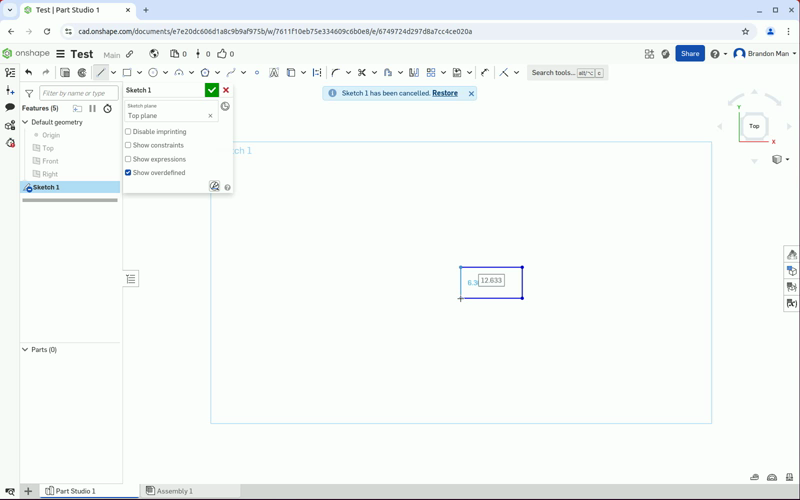
click(460, 298)
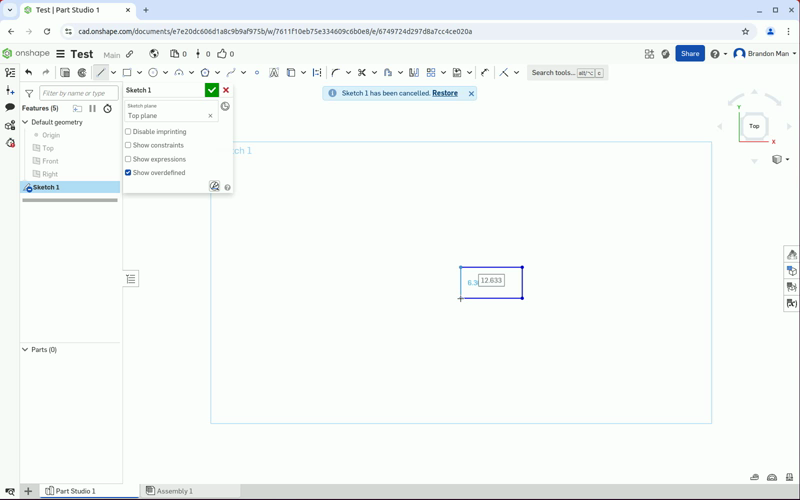
key(esc)
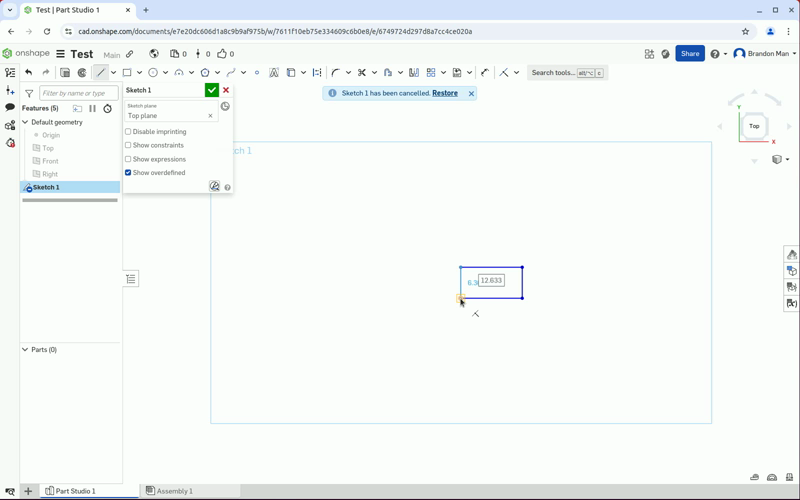
mouse_move(506, 293)
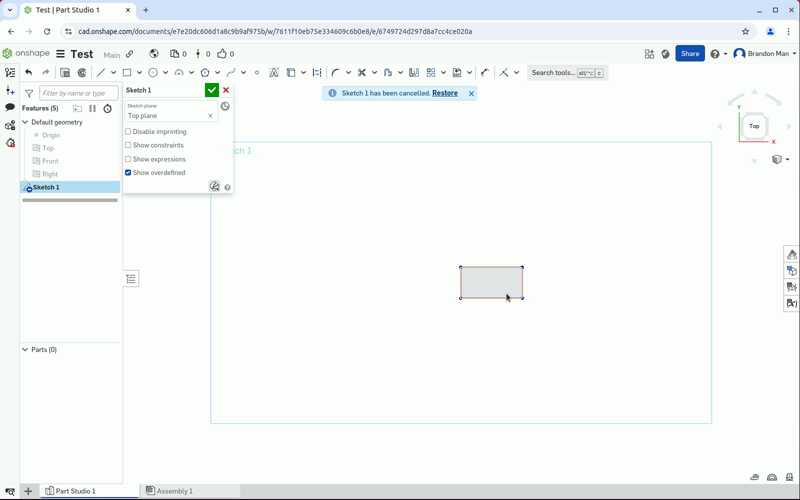
click(506, 293)
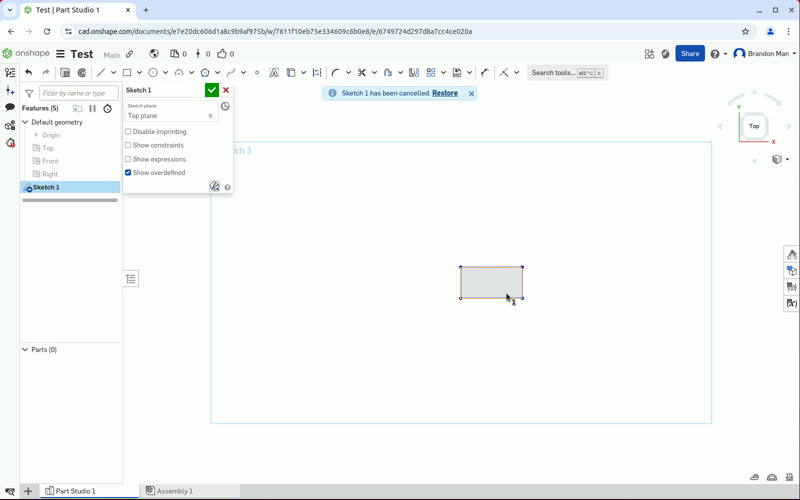
mouse_move(73, 352)
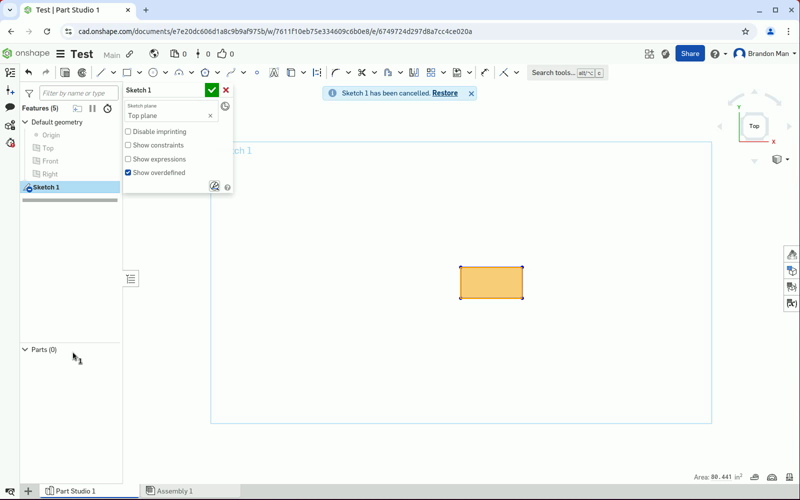
key(shift+y)
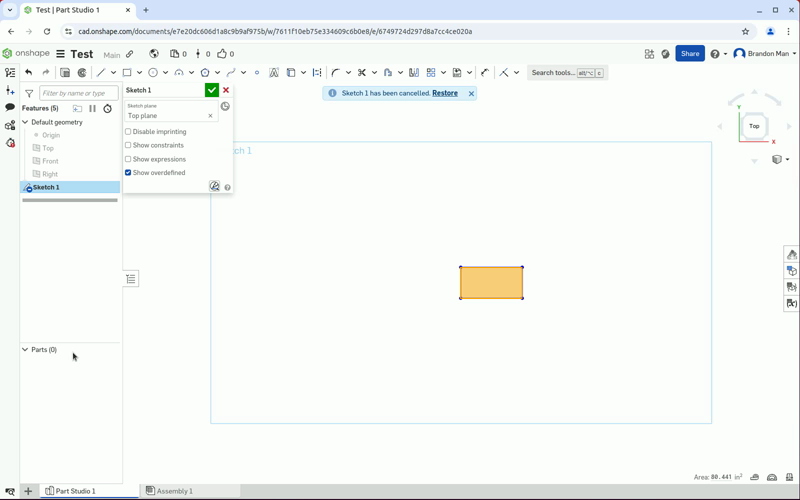
key(shift+e)
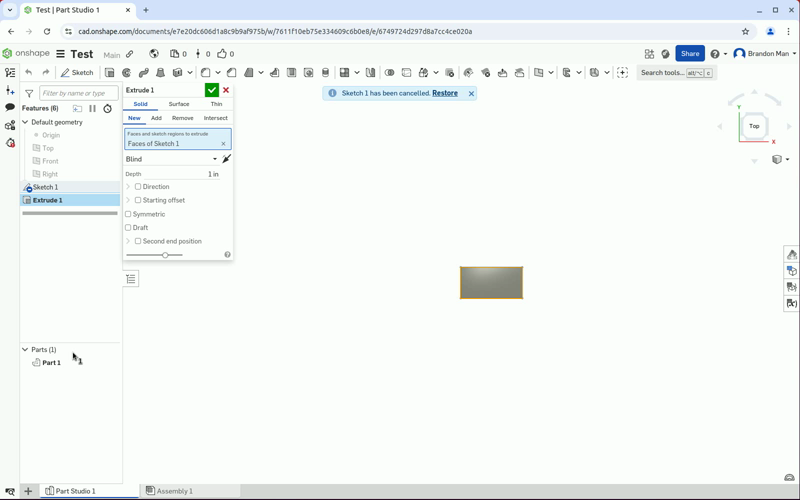
mouse_move(143, 106)
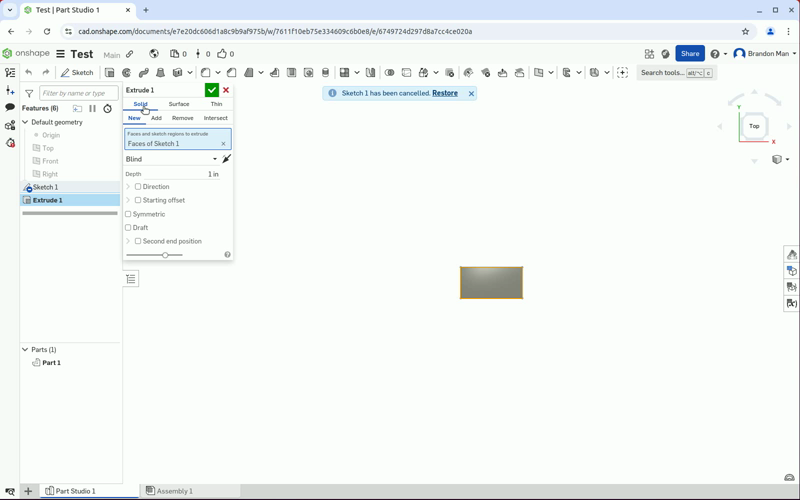
click(143, 106)
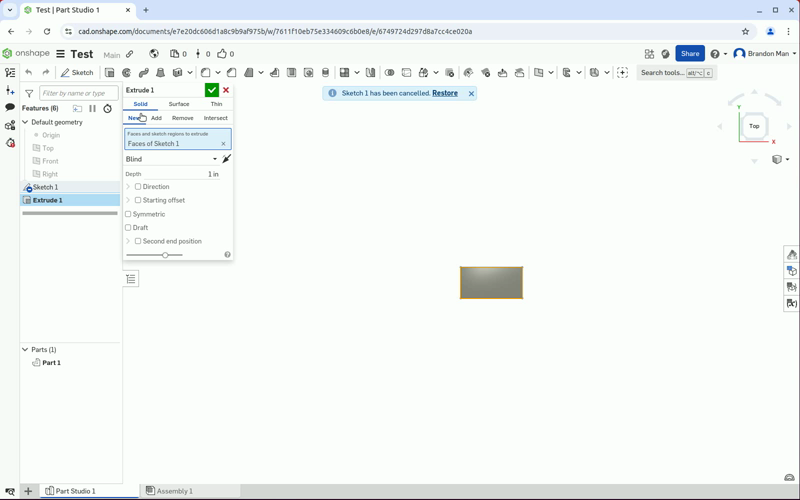
mouse_move(137, 120)
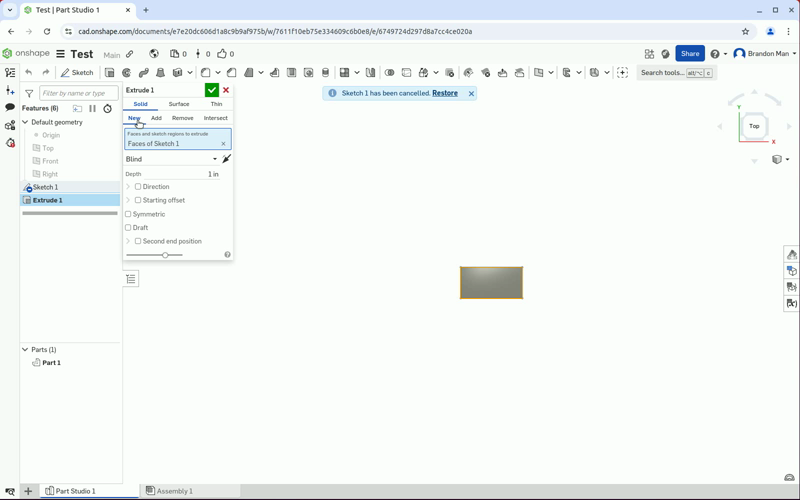
click(137, 120)
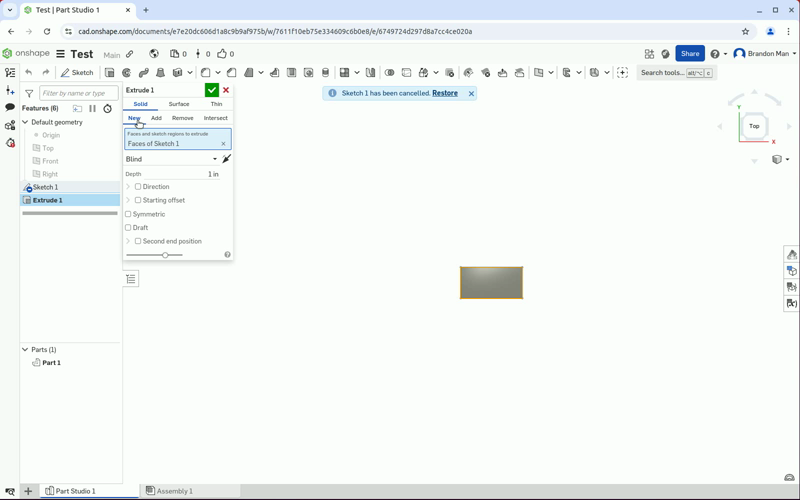
key(tab, 4)
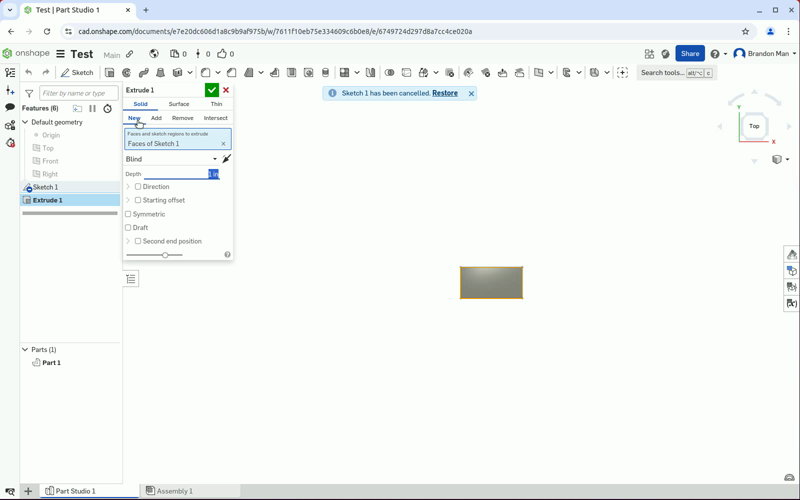
text(1.926)
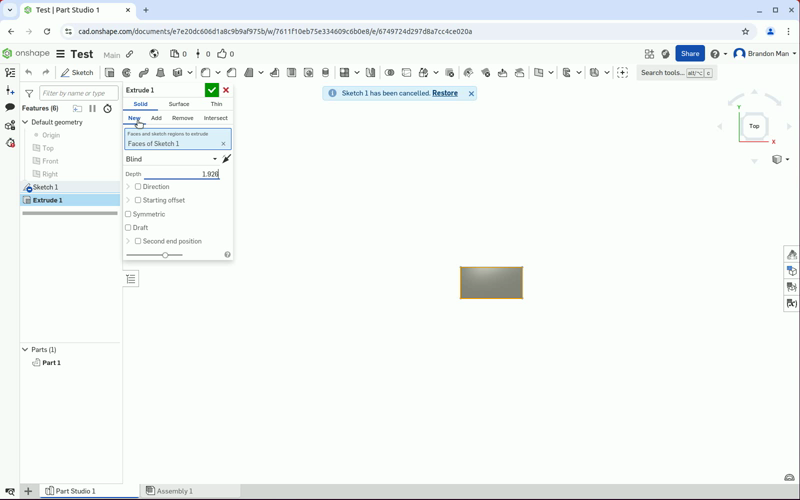
key(enter)
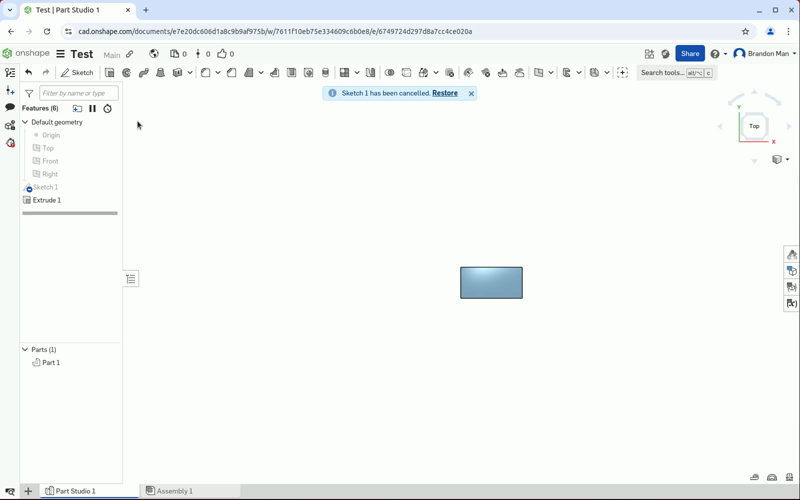
key(shift+h)
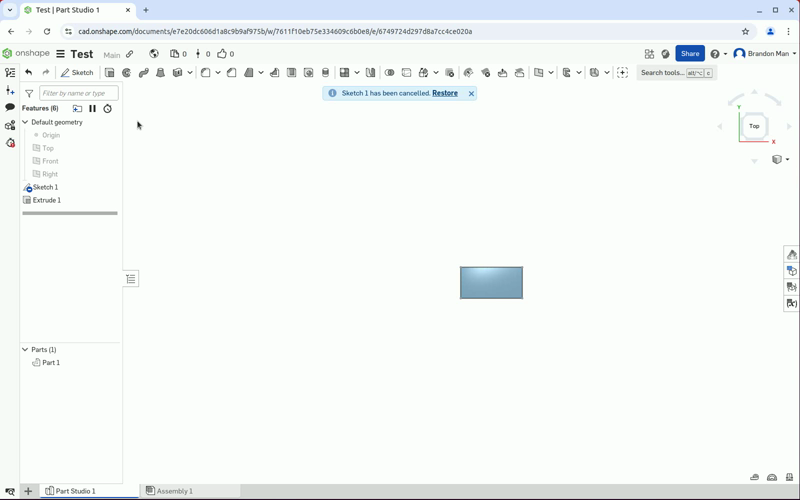
key(shift+h)
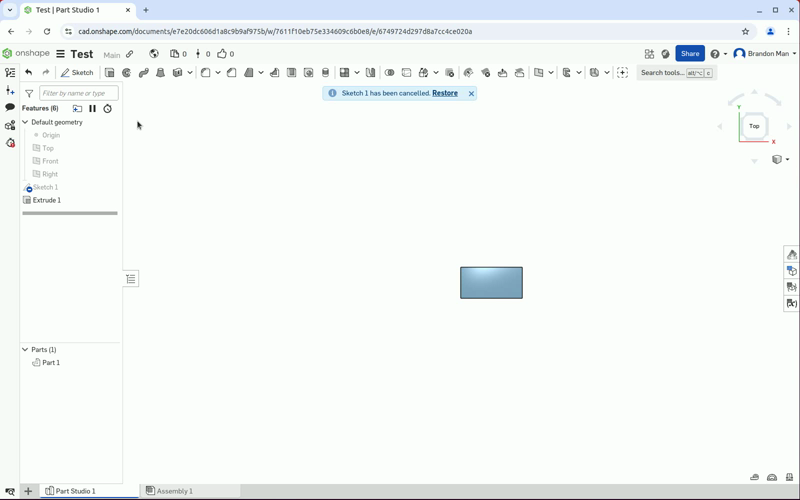
mouse_move(73, 189)
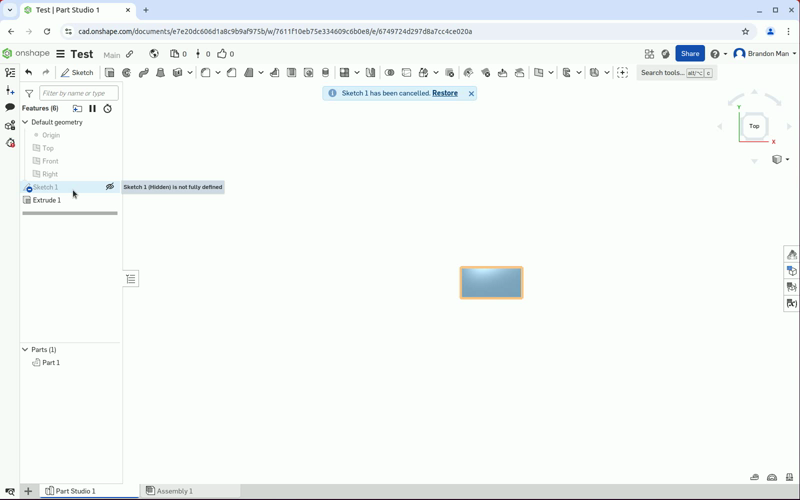
click(73, 189)
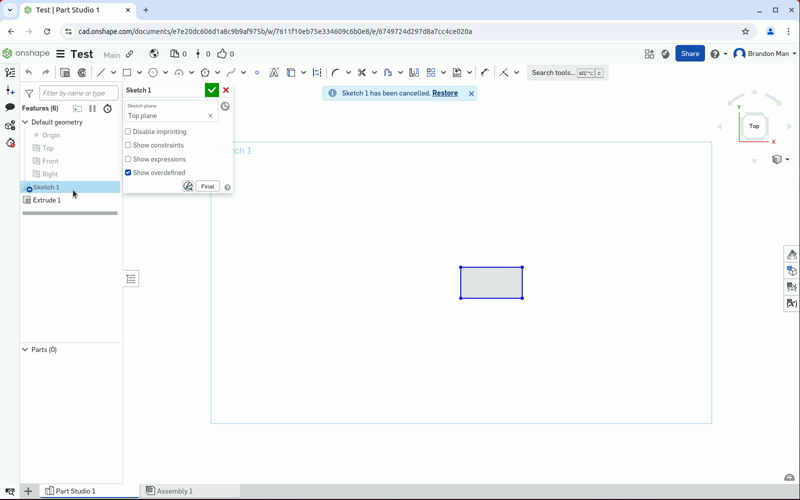
mouse_move(229, 92)
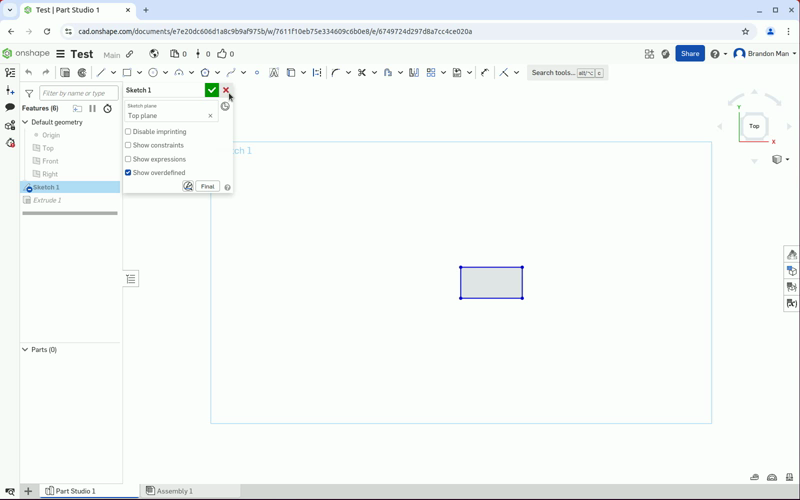
click(229, 92)
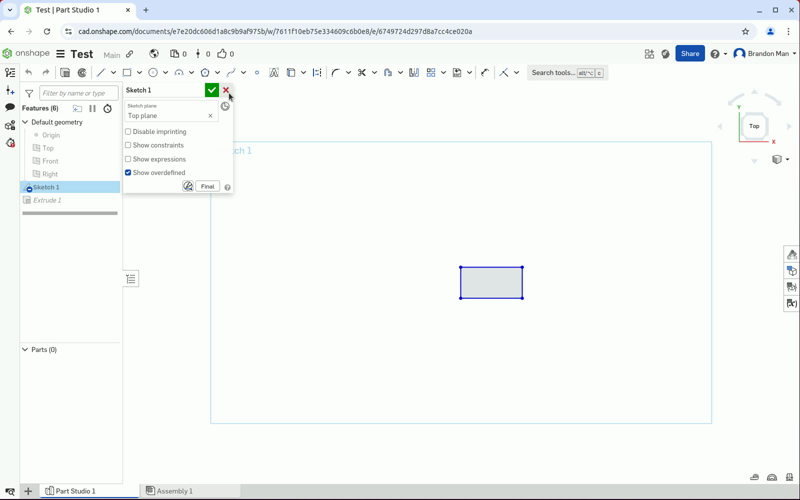
key(shift+s)
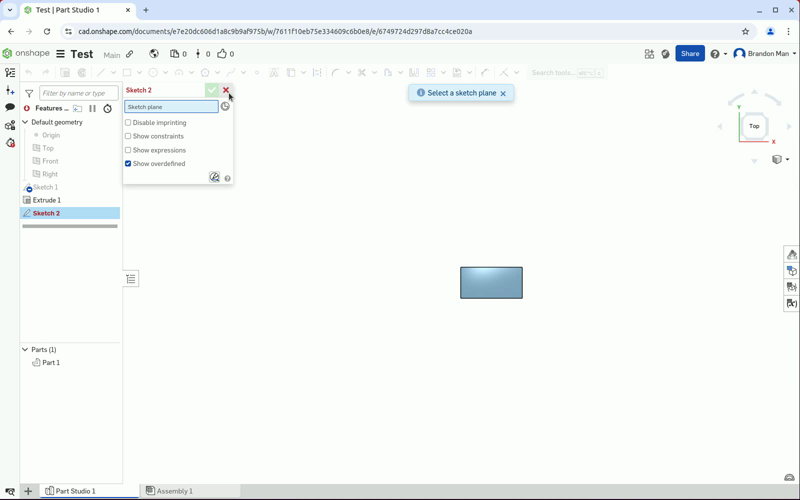
mouse_move(73, 150)
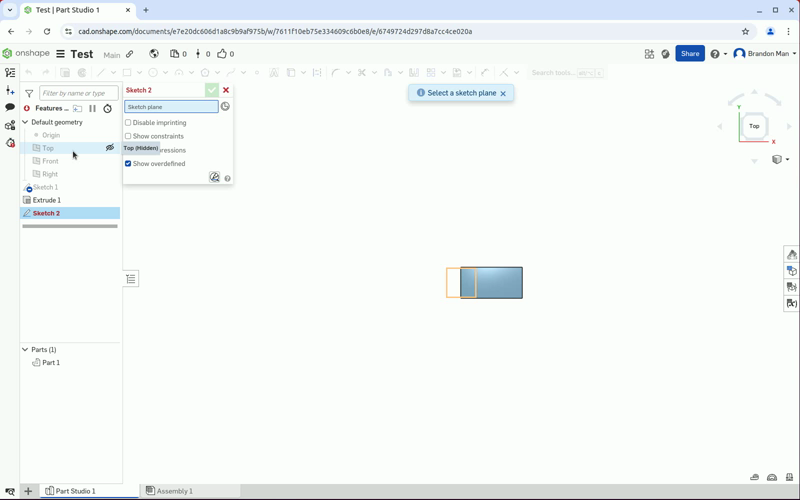
click(73, 150)
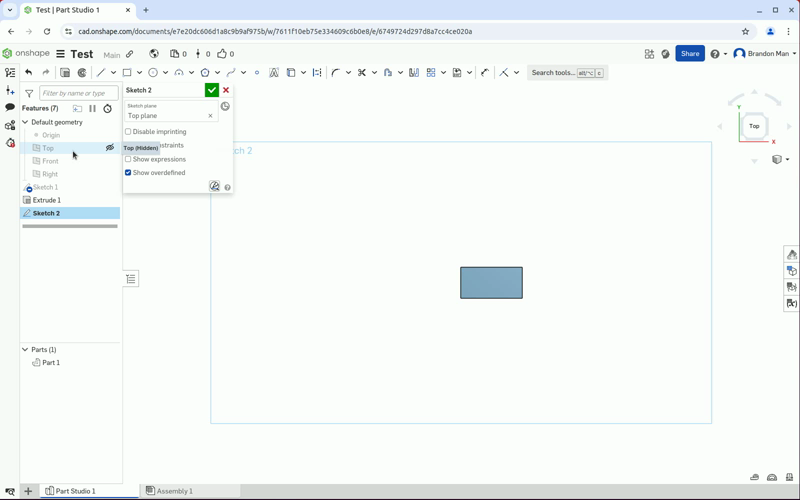
mouse_move(73, 352)
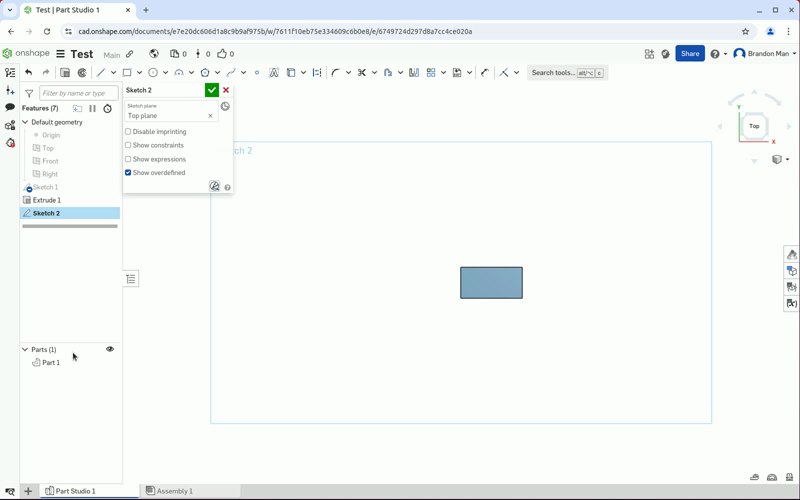
key(y)
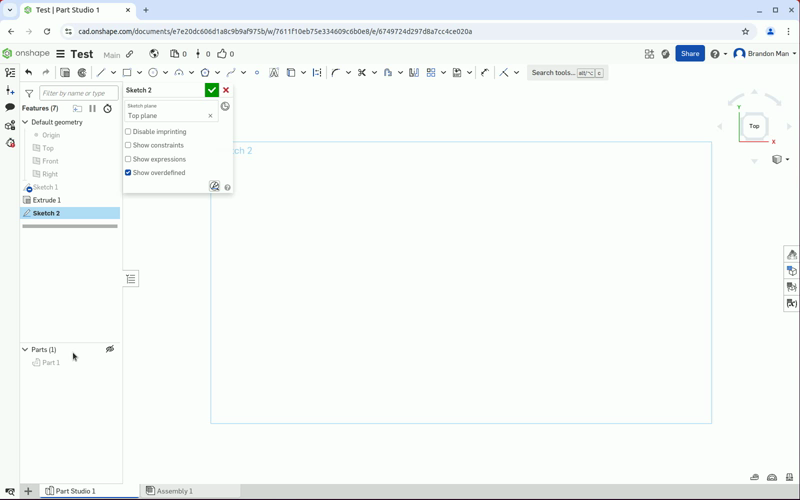
key(l)
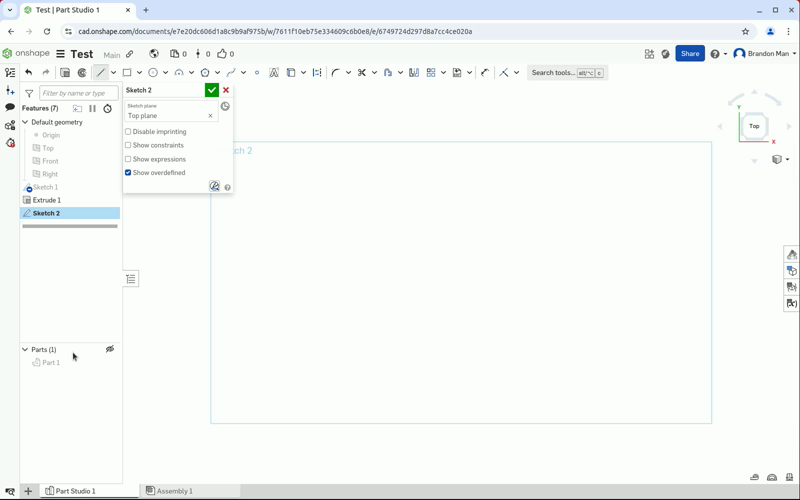
key_down(shift)
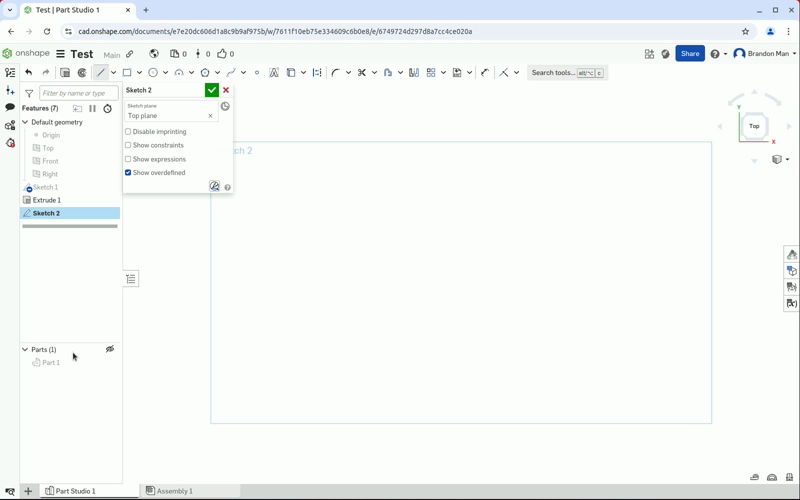
mouse_move(520, 298)
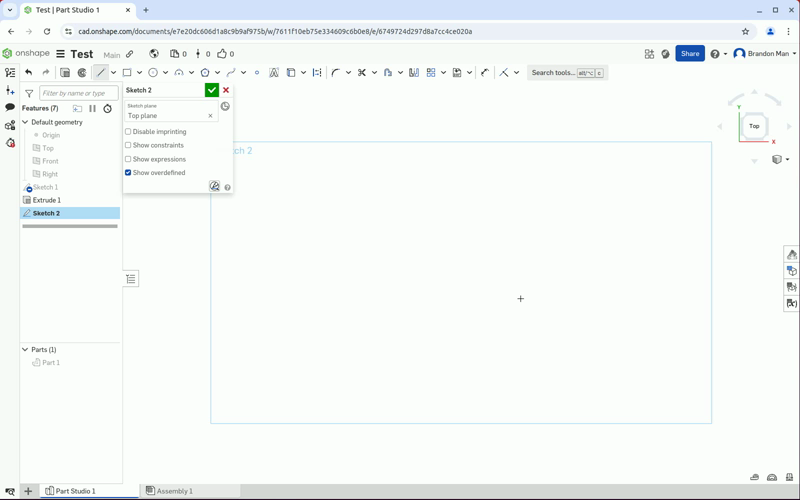
click(520, 298)
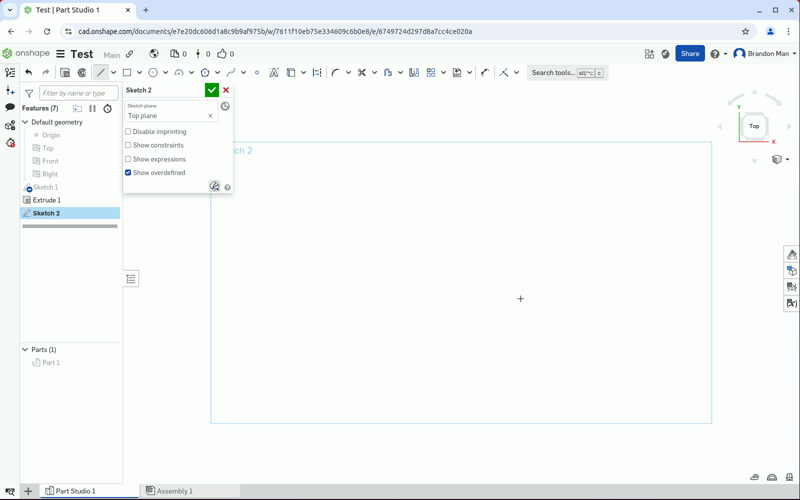
key_up(shift)
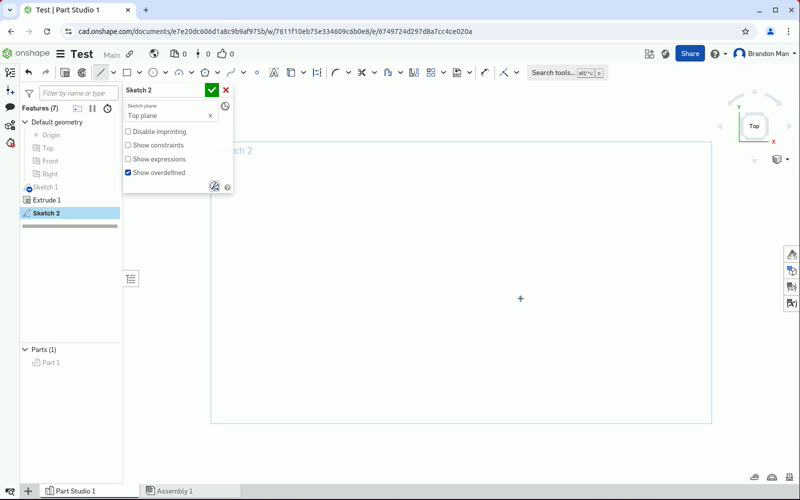
key_down(shift)
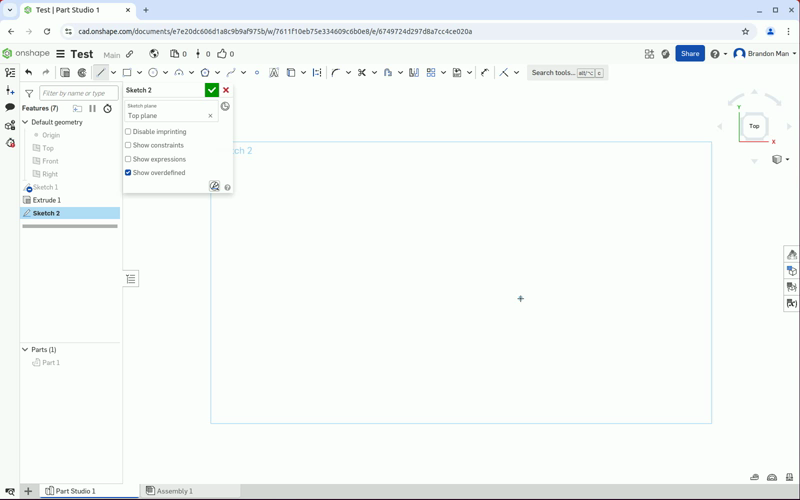
mouse_move(550, 298)
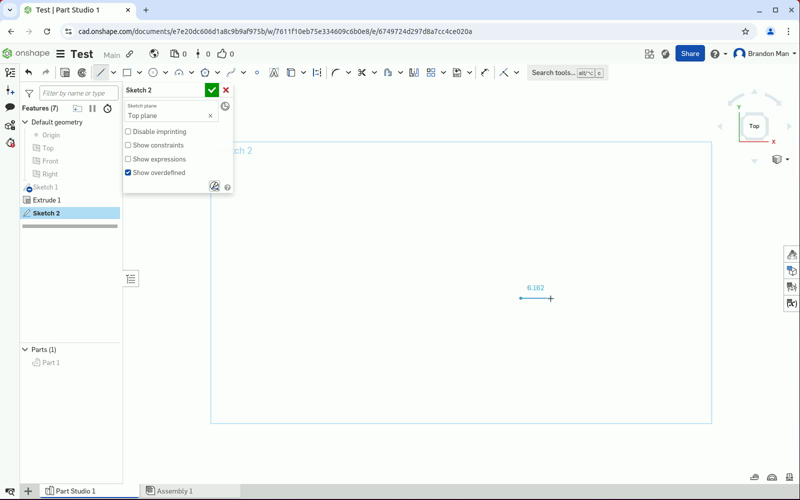
mouse_move(546, 313)
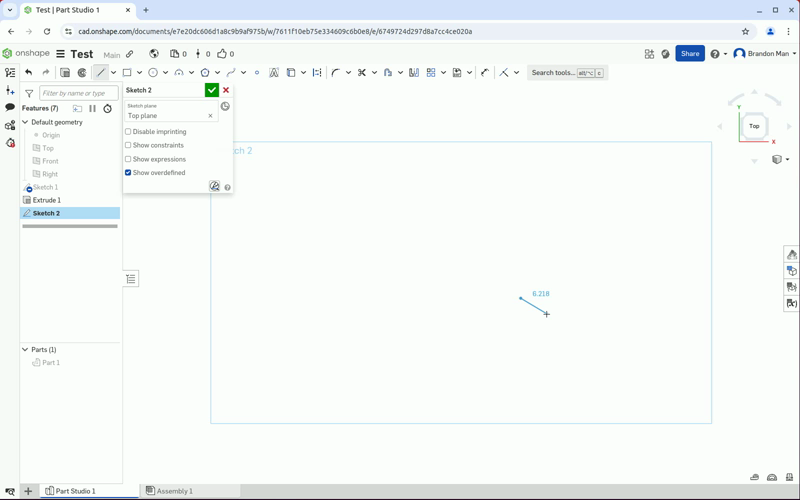
click(546, 313)
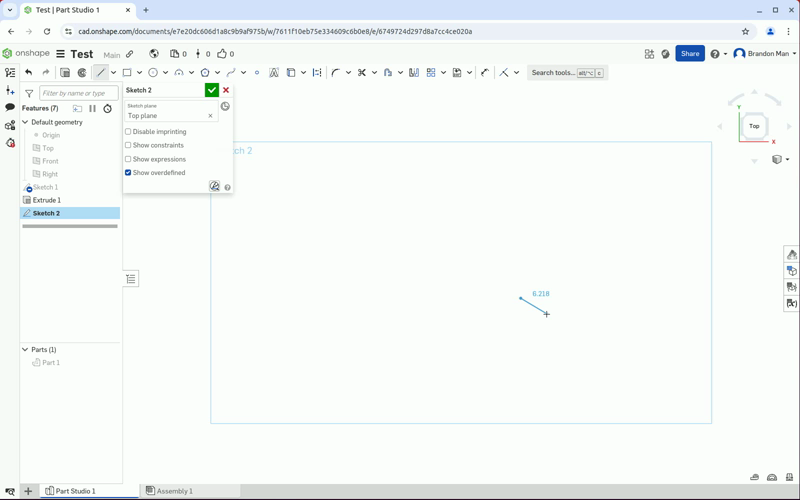
key_up(shift)
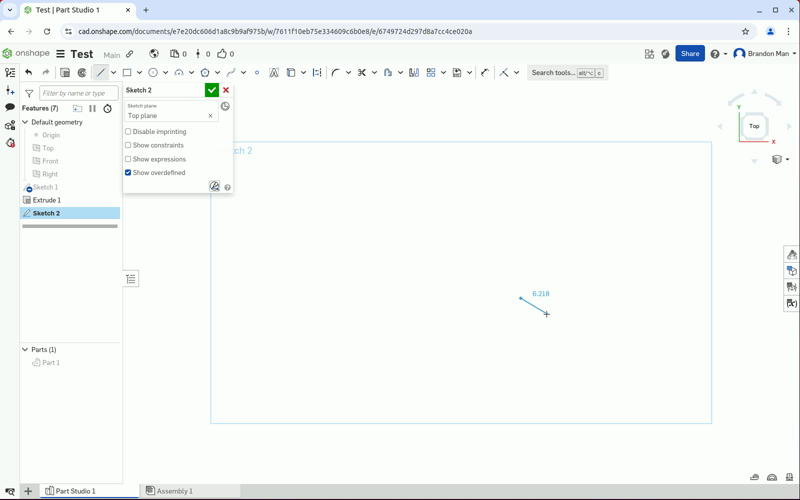
key_down(shift)
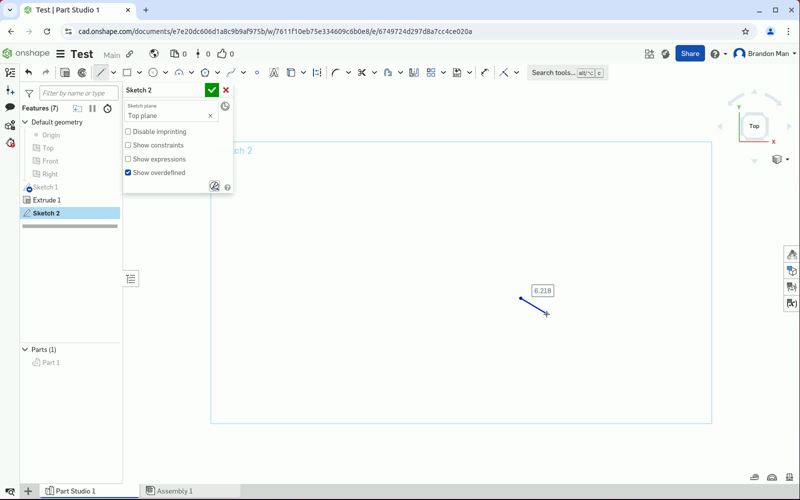
mouse_move(576, 313)
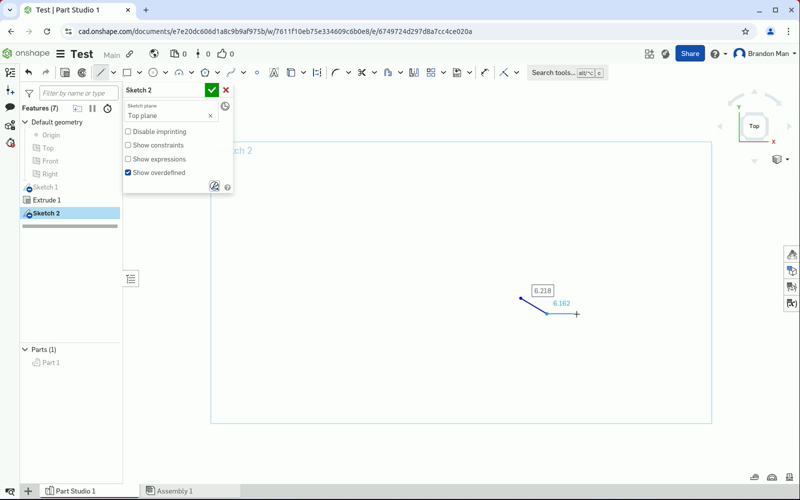
mouse_move(573, 298)
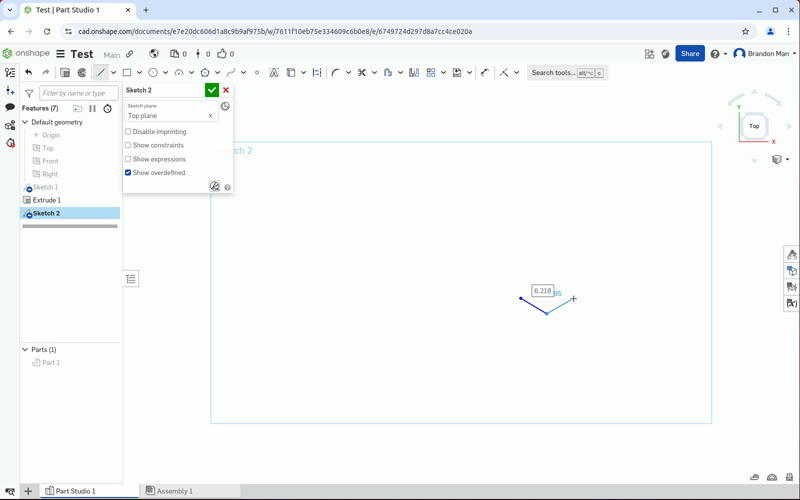
click(573, 298)
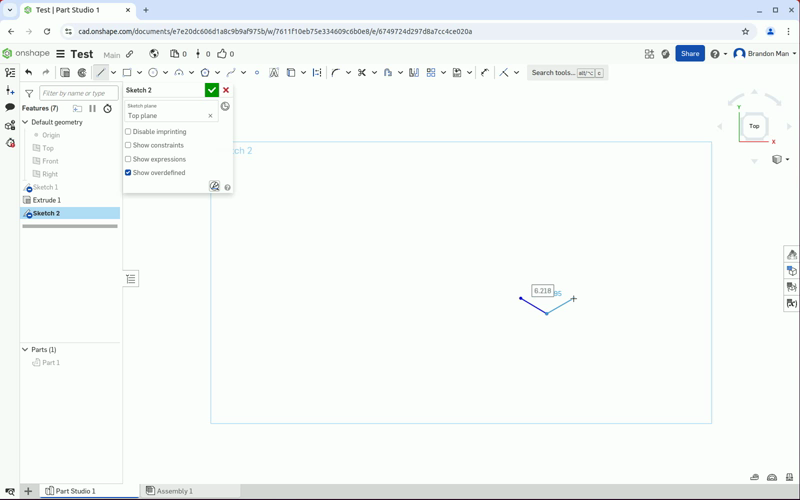
key_up(shift)
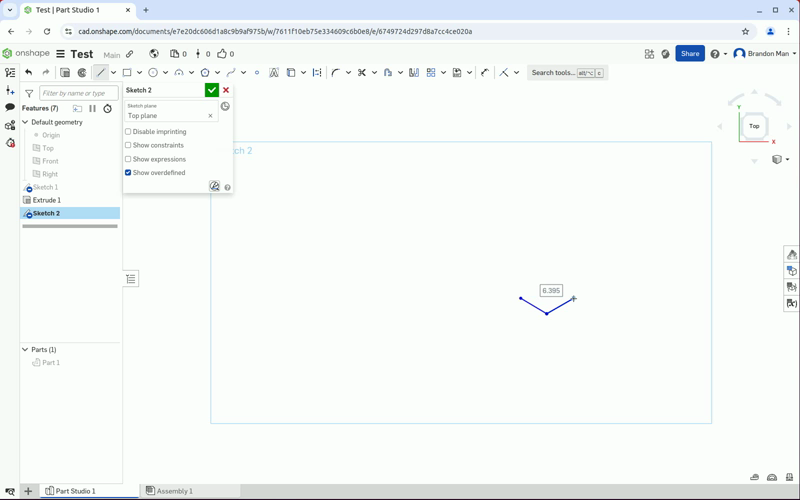
key_down(shift)
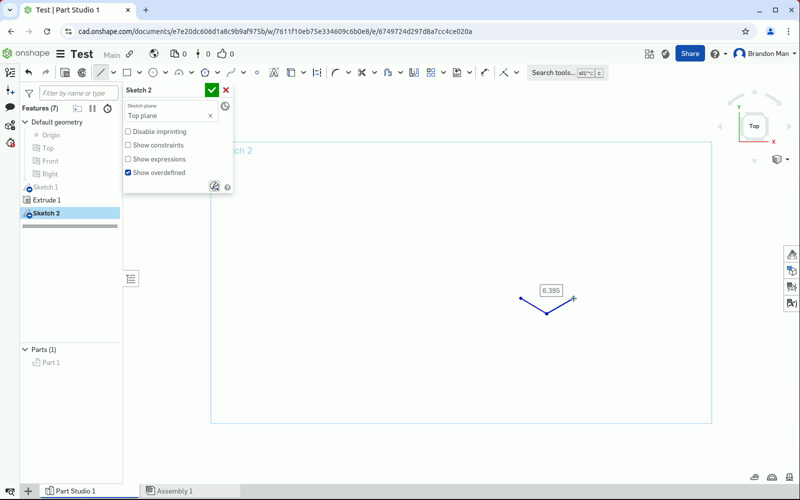
mouse_move(589, 298)
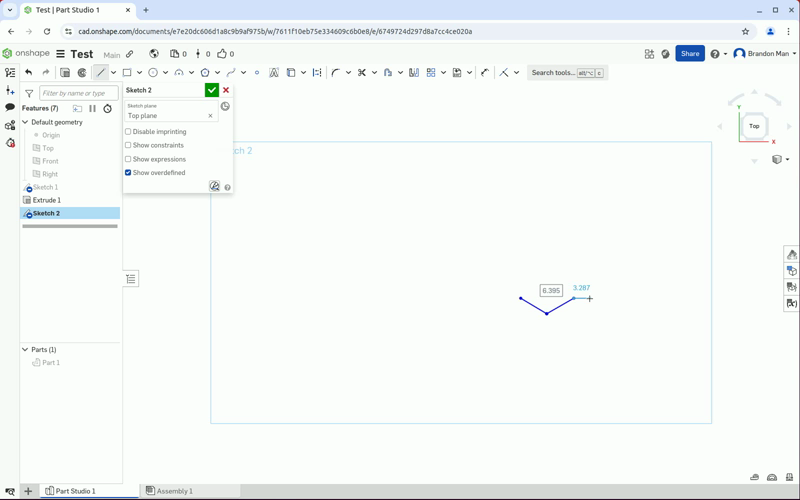
mouse_move(573, 267)
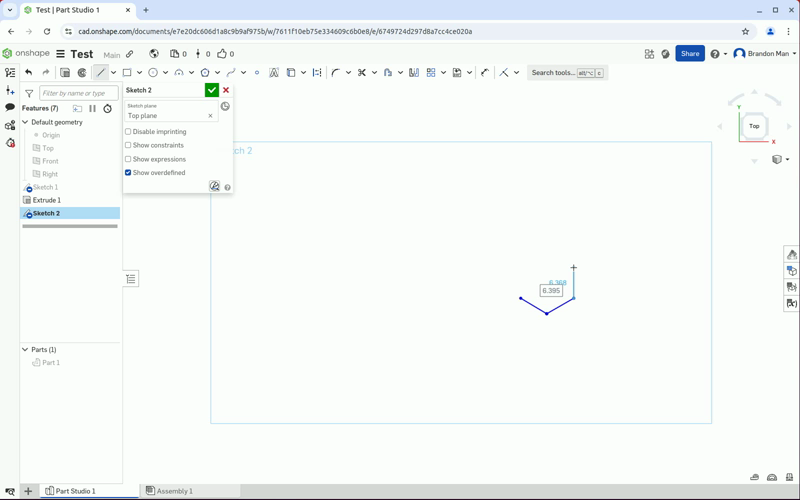
click(573, 267)
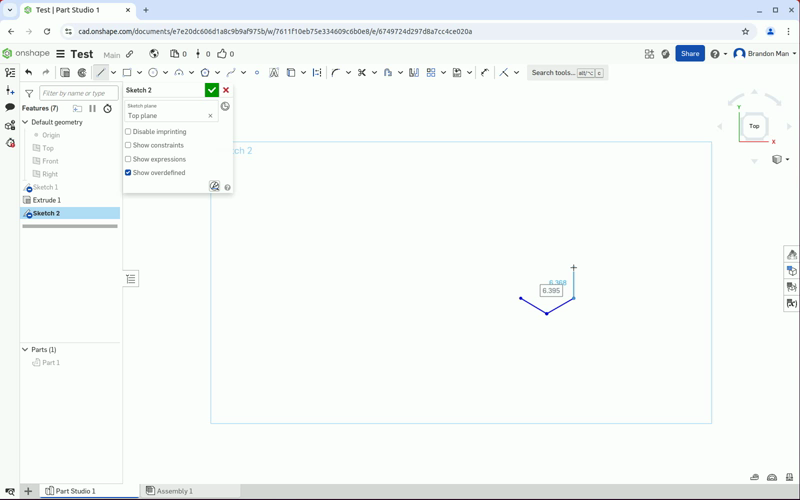
key_up(shift)
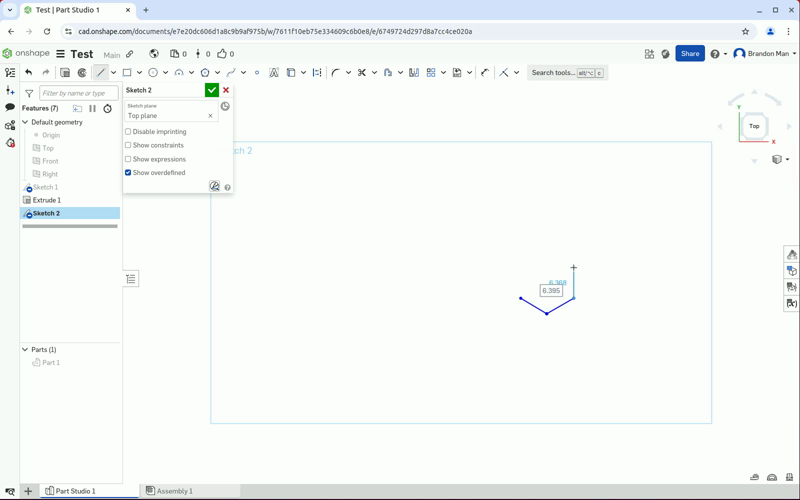
key_down(shift)
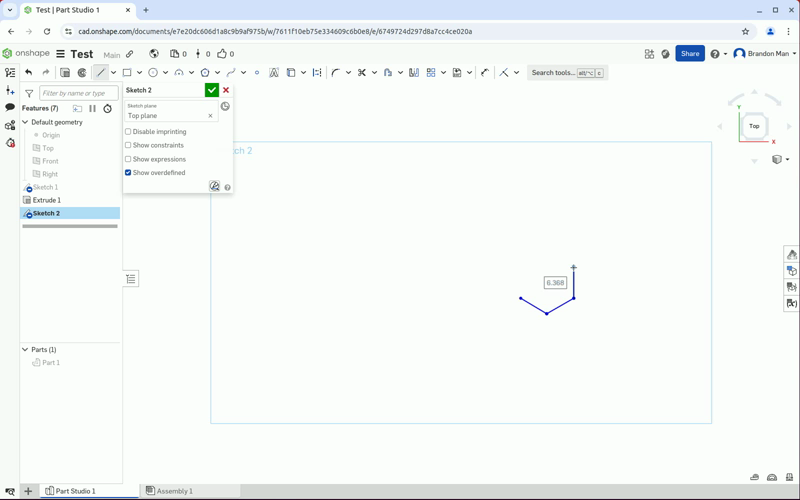
mouse_move(589, 267)
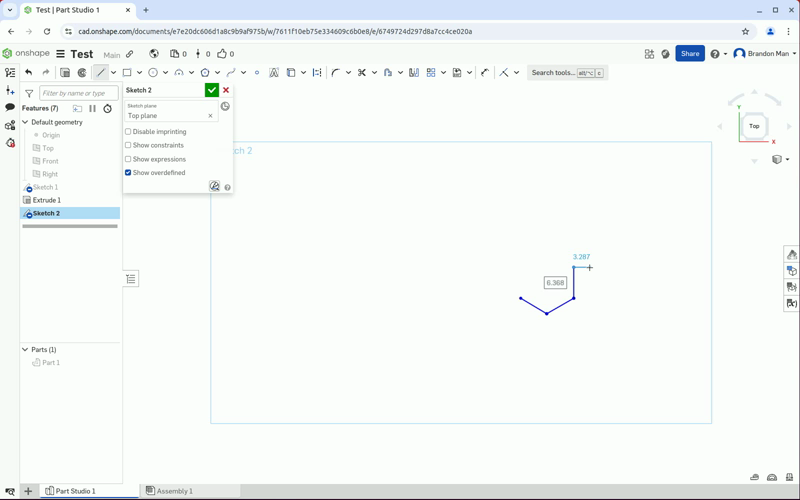
mouse_move(546, 252)
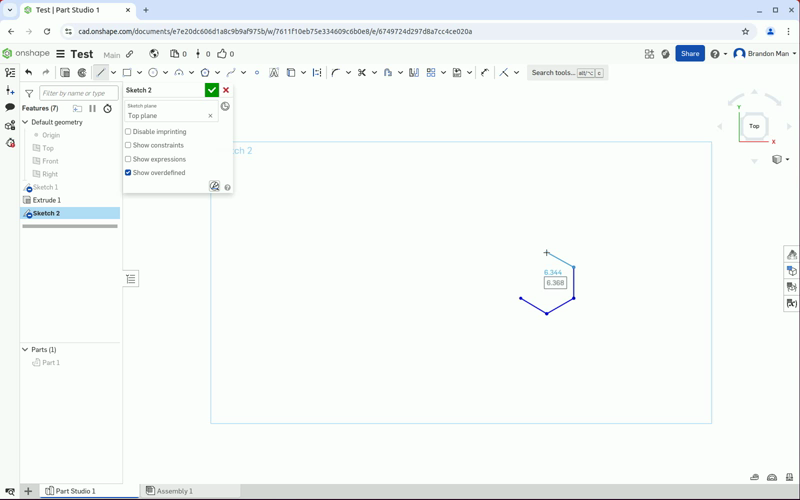
click(546, 252)
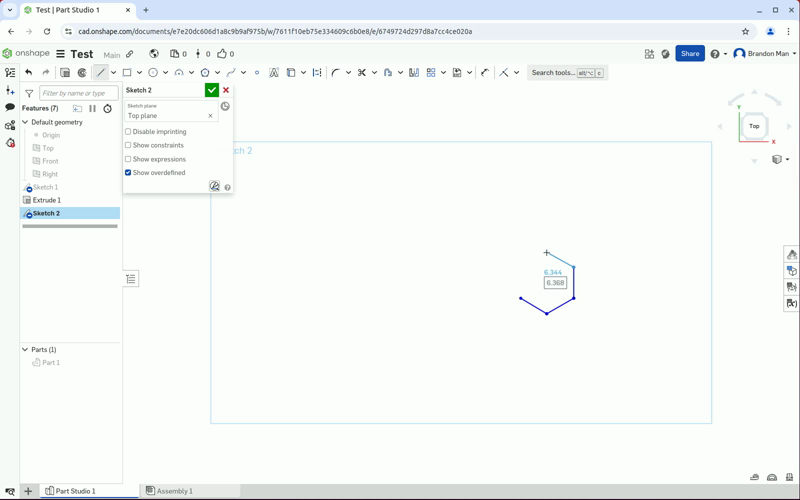
key_up(shift)
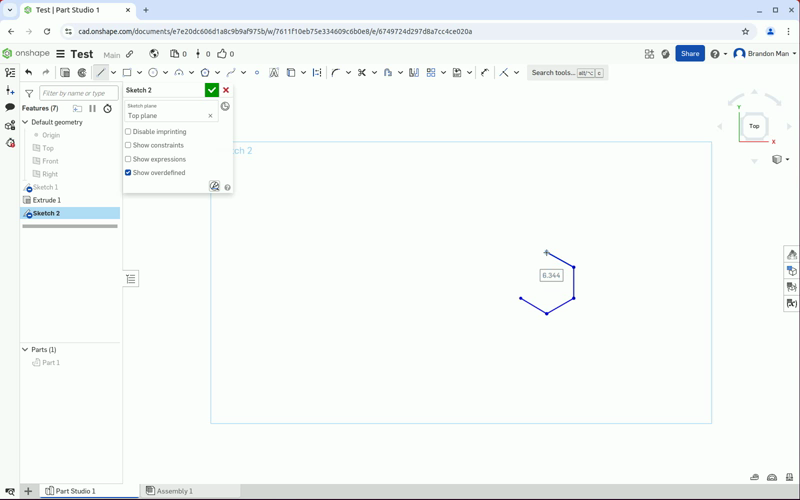
key_down(shift)
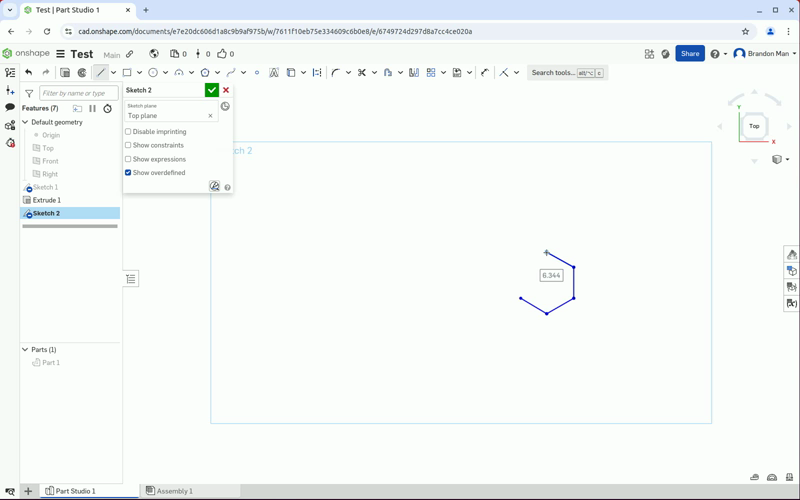
mouse_move(576, 252)
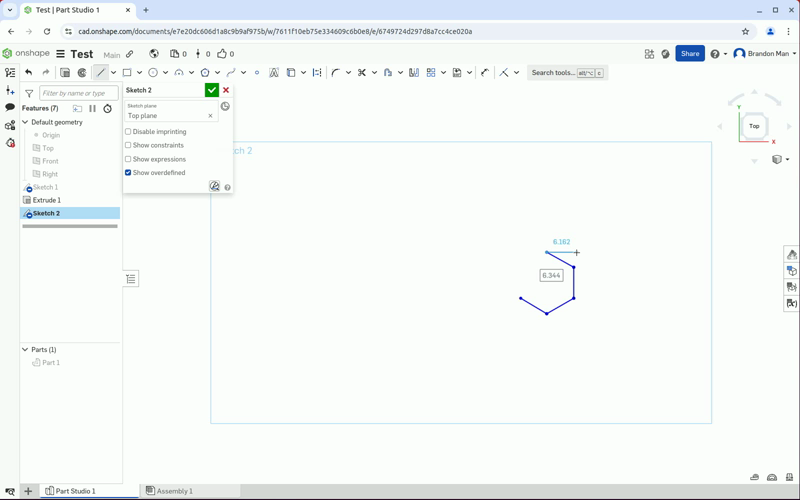
mouse_move(520, 267)
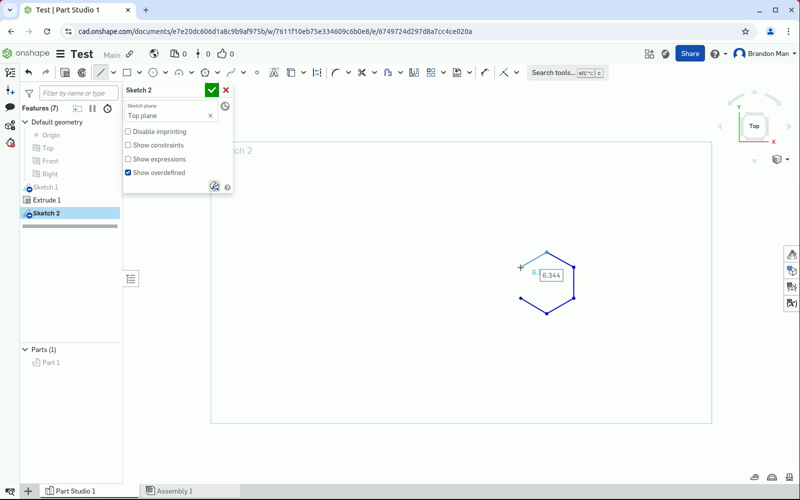
click(520, 267)
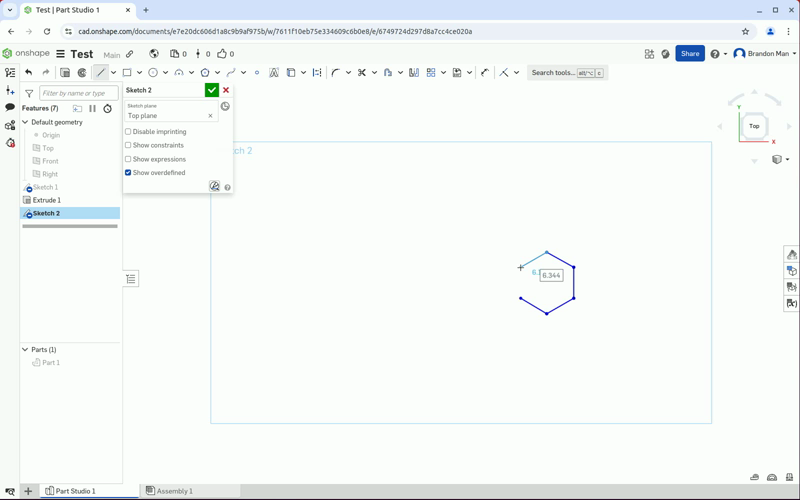
key_up(shift)
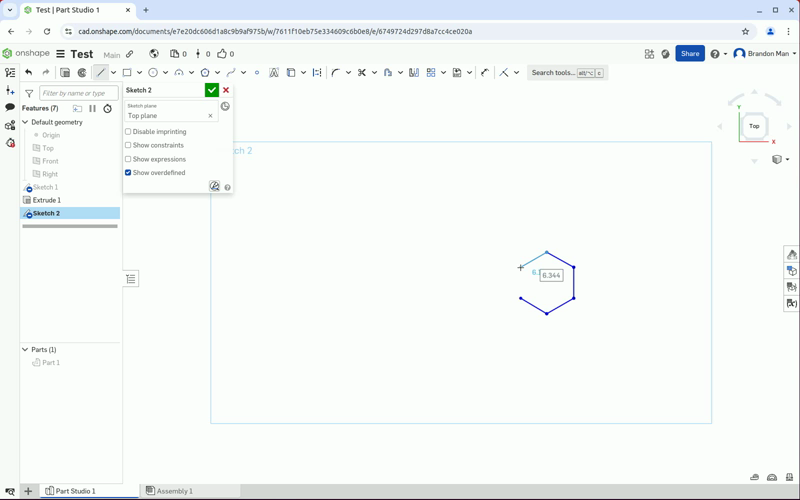
mouse_move(550, 267)
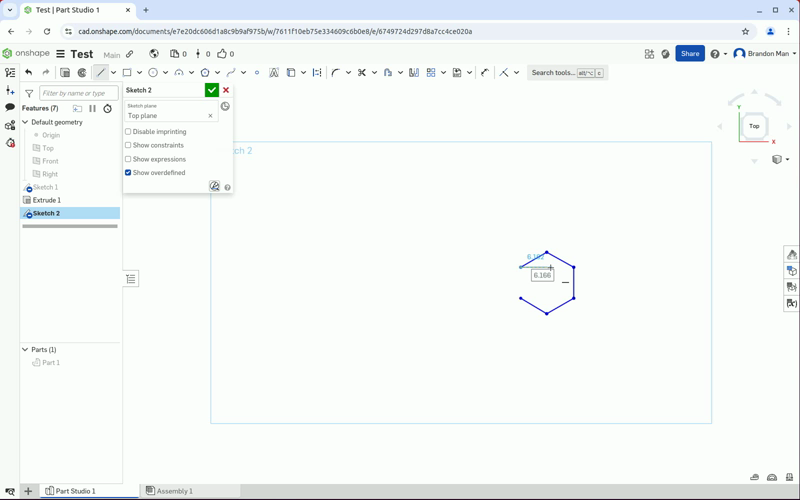
key_down(shift)
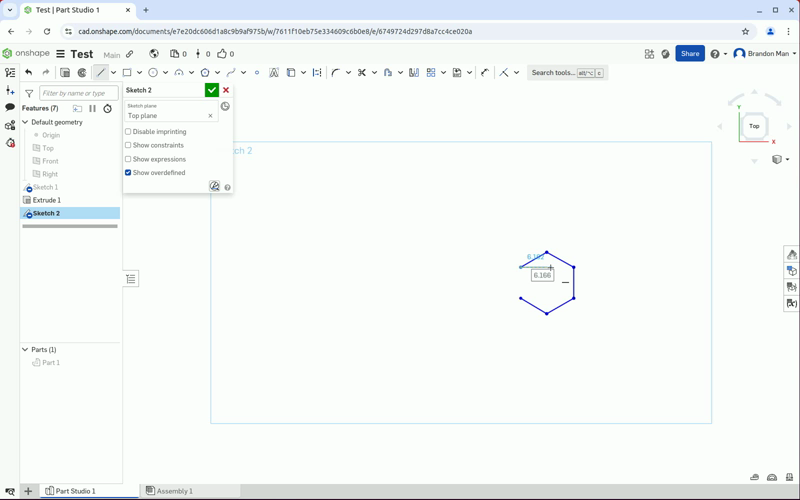
mouse_move(520, 298)
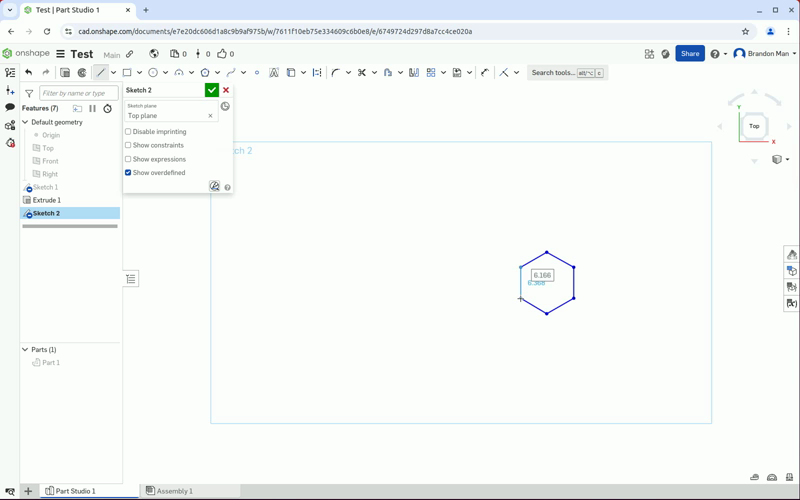
key_up(shift)
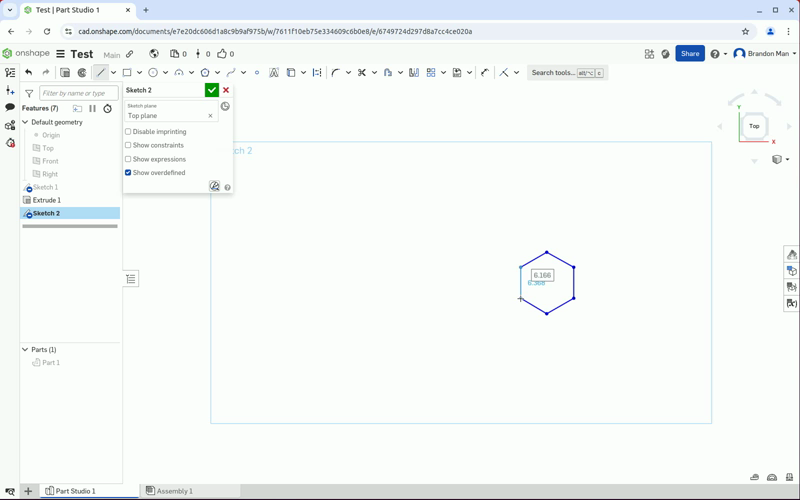
click(520, 298)
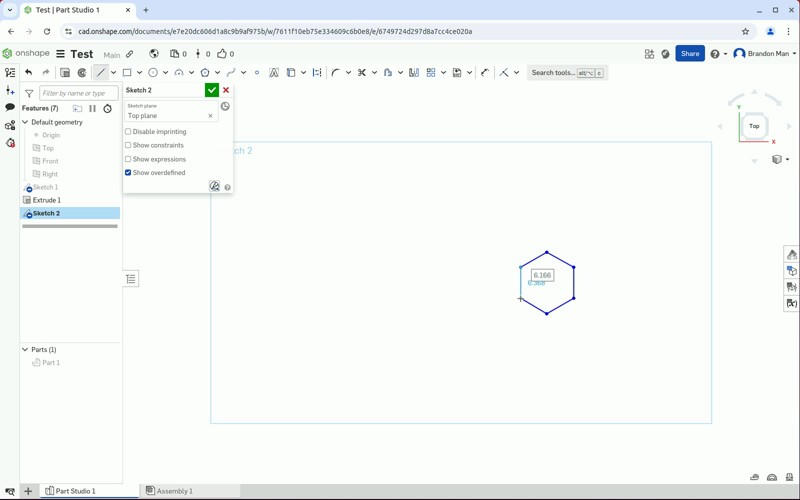
key(esc)
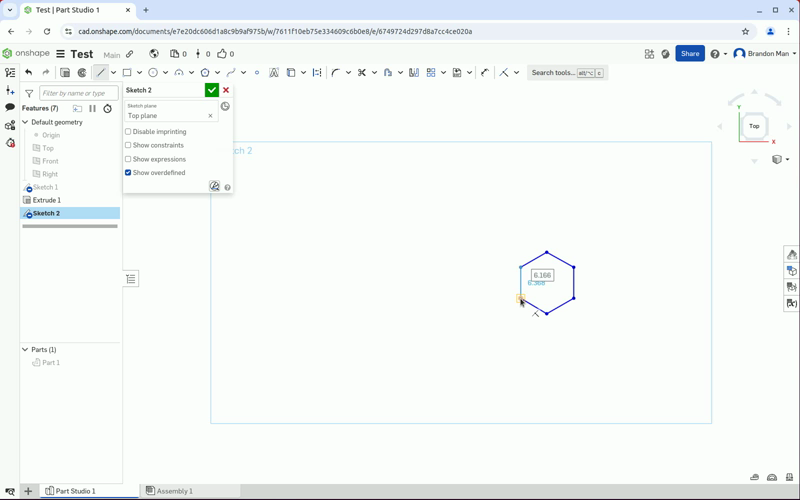
mouse_move(528, 285)
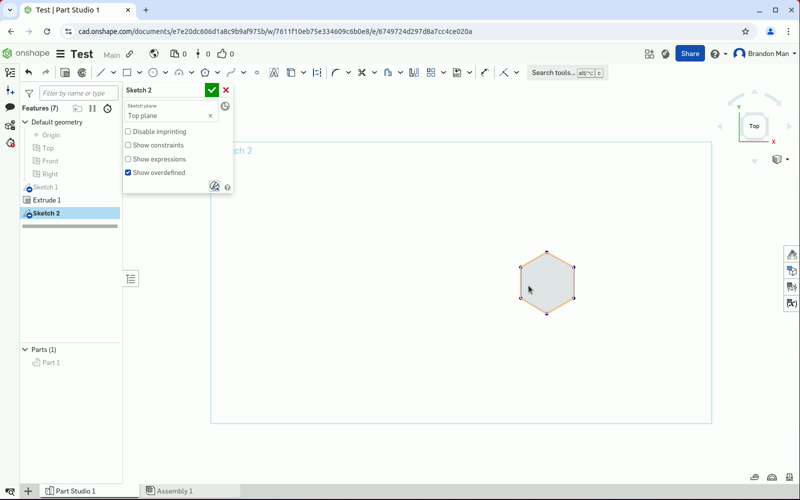
click(528, 285)
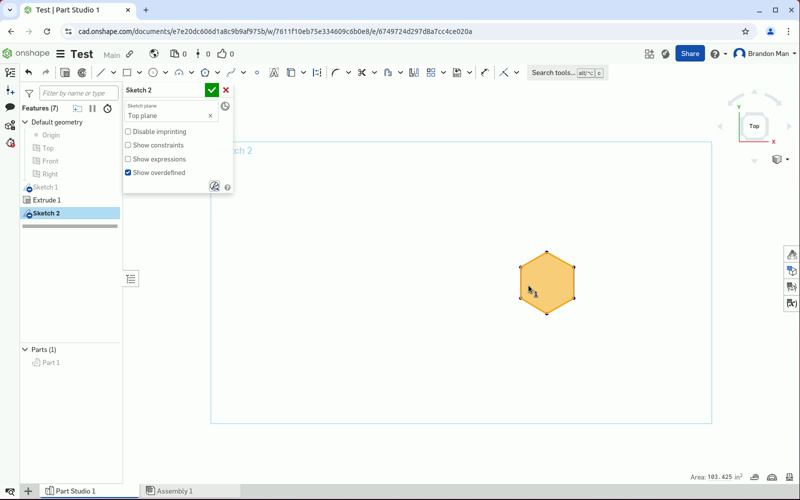
mouse_move(73, 352)
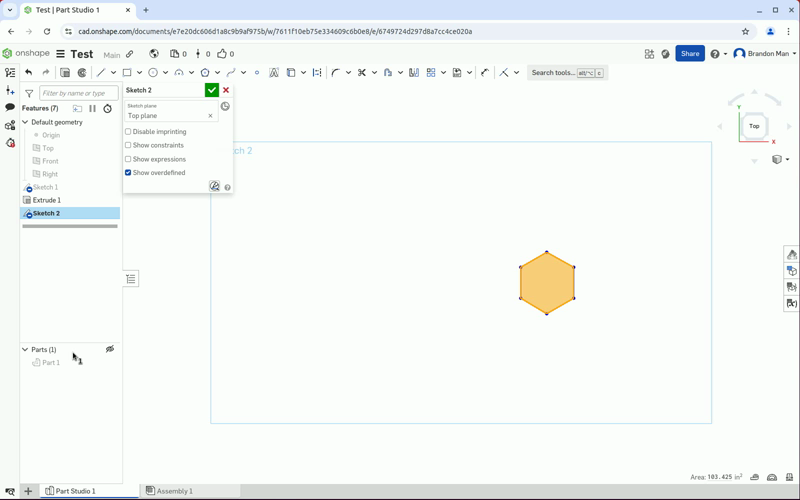
key(shift+y)
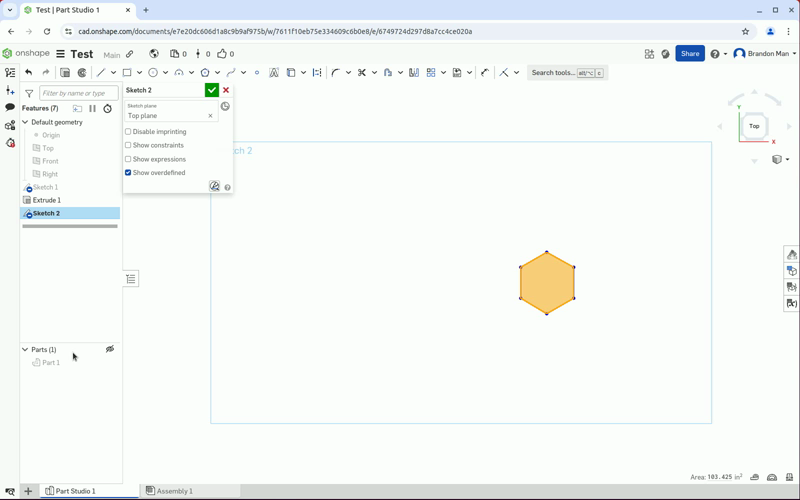
key(shift+e)
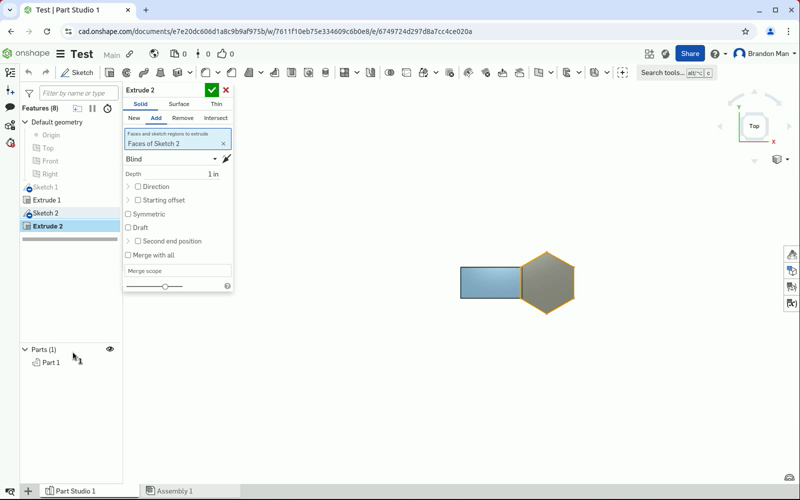
mouse_move(143, 106)
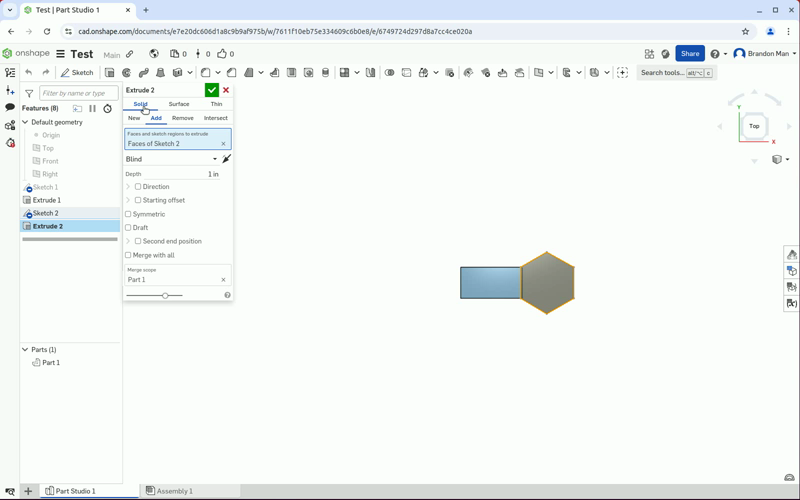
click(143, 106)
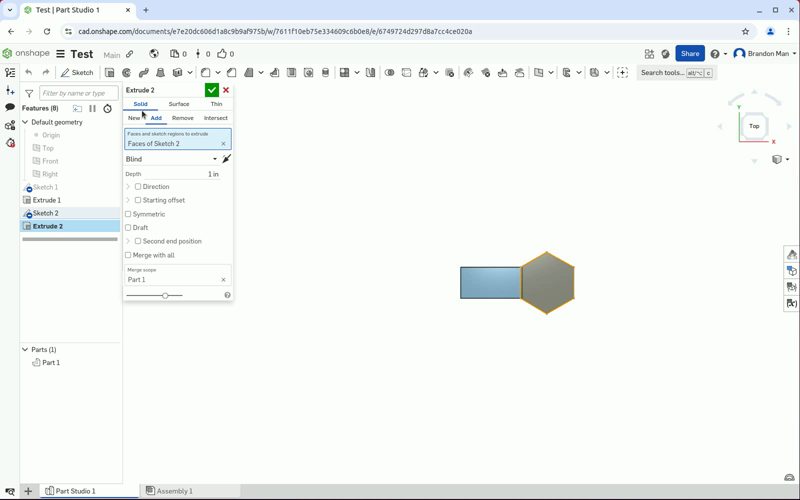
mouse_move(137, 120)
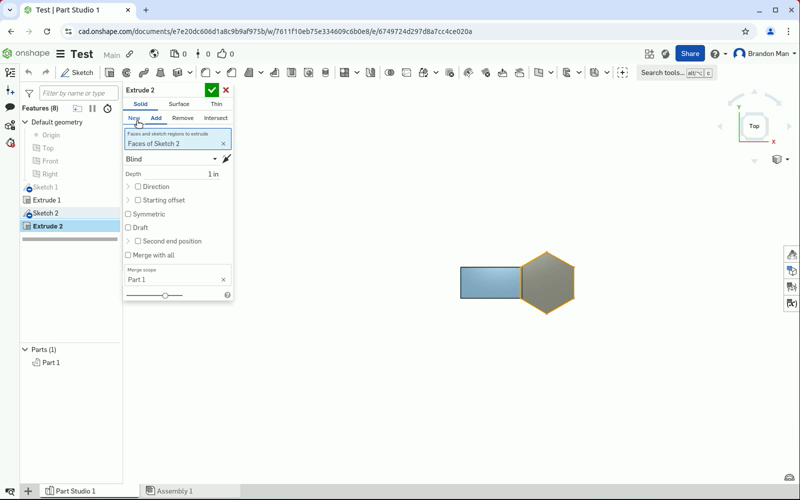
click(137, 120)
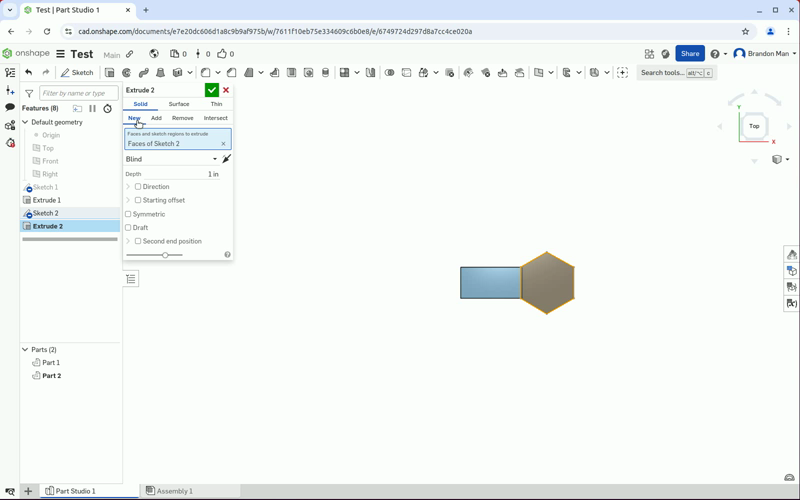
key(tab, 4)
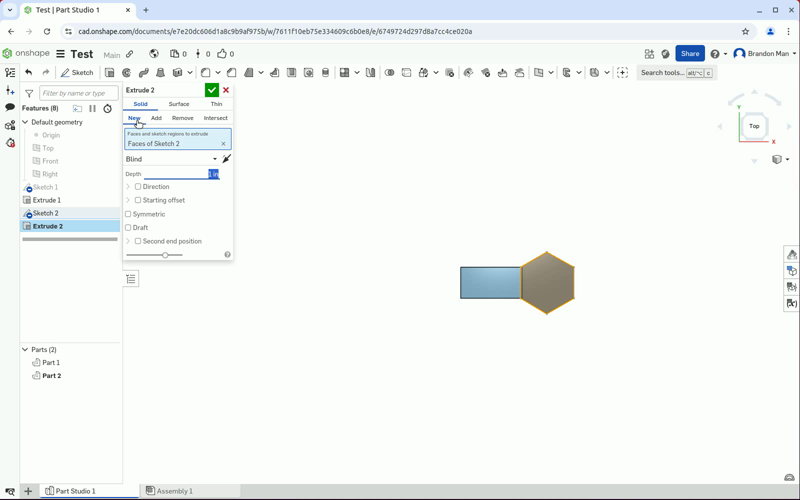
text(1.926)
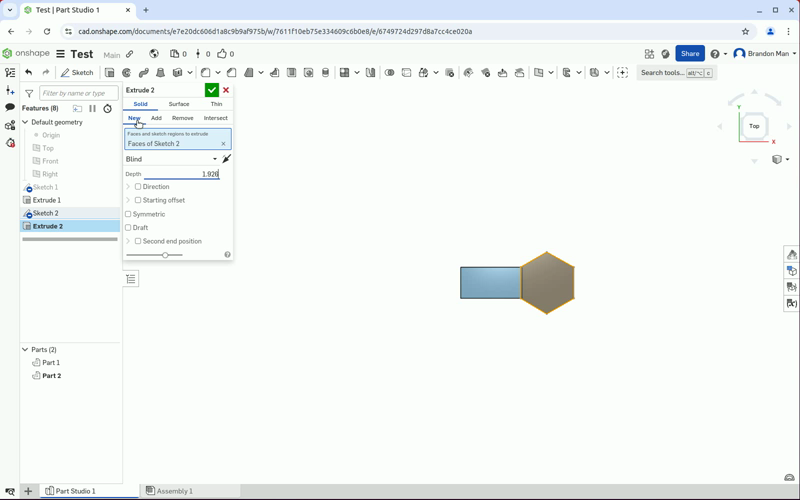
key(enter)
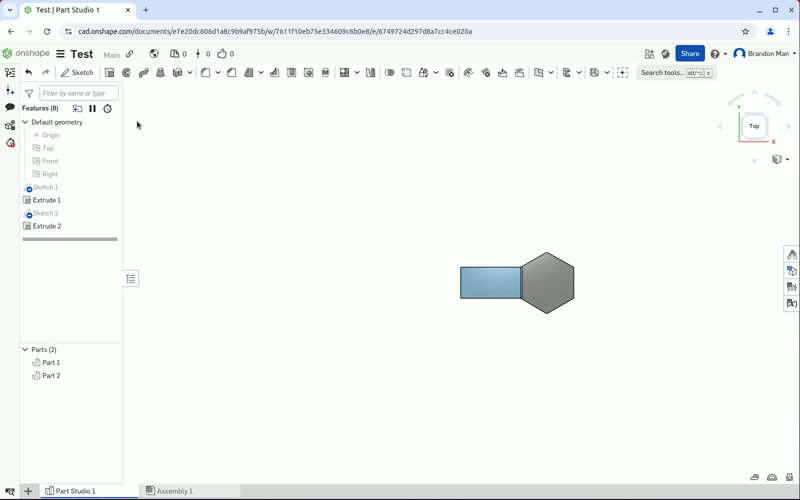
key(shift+h)
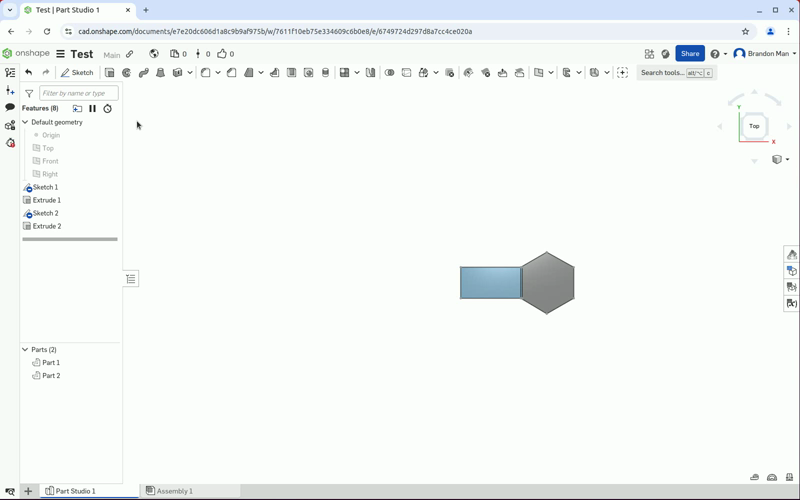
key(shift+h)
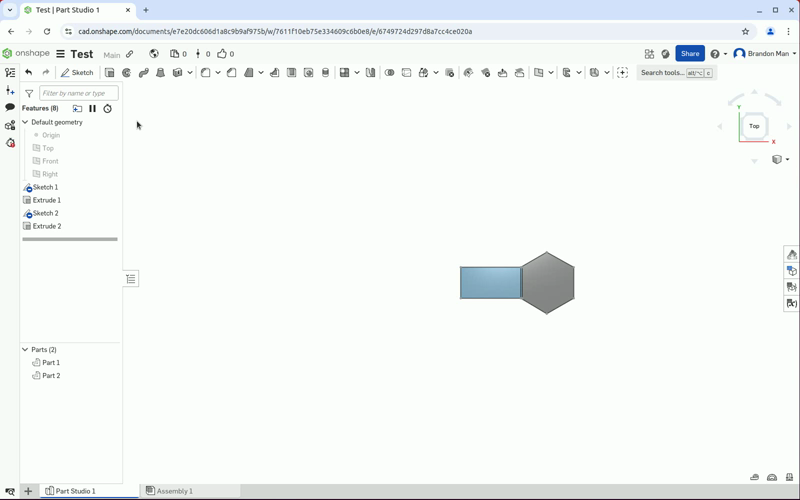
key(shift+7)
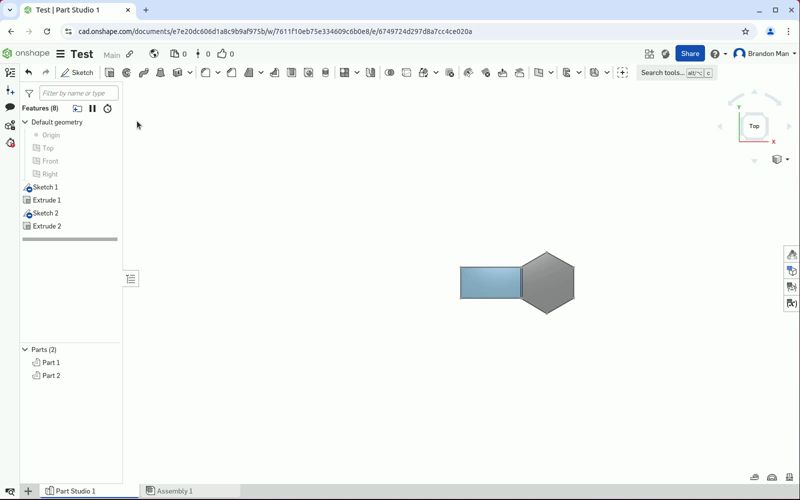
key(up, 3)
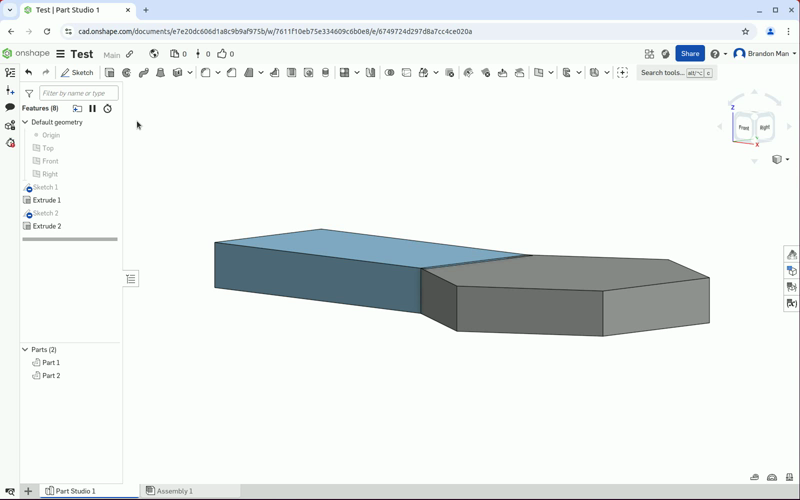
key(left, 3)
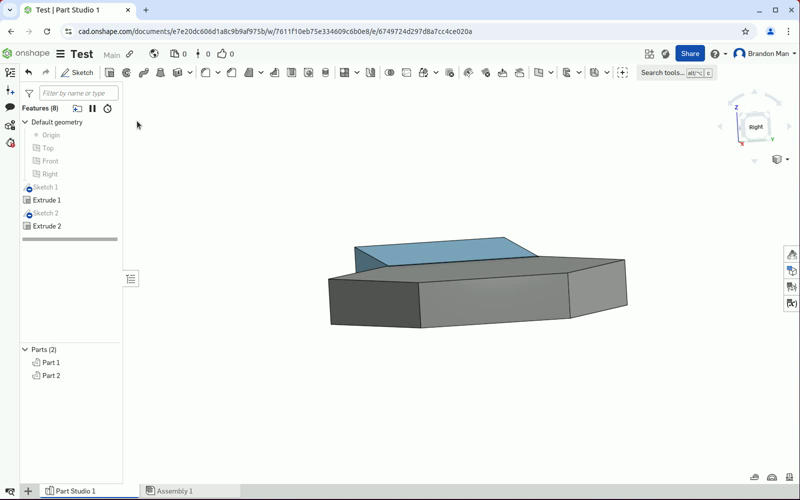
key(right, 3)
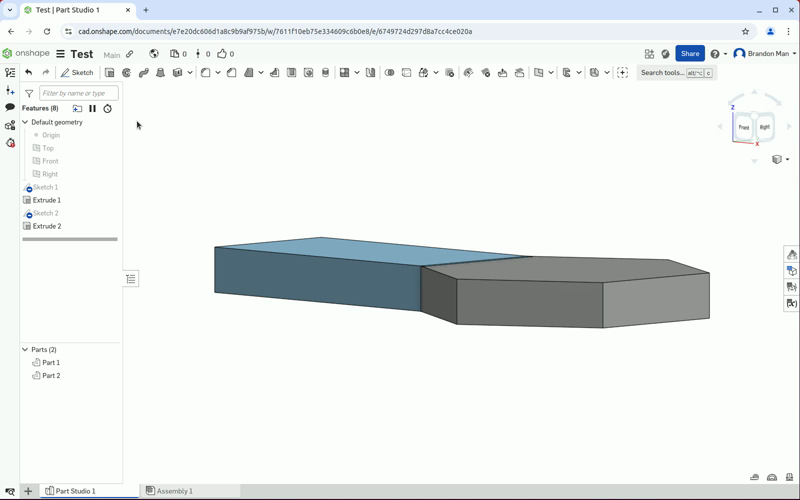
key(down, 3)
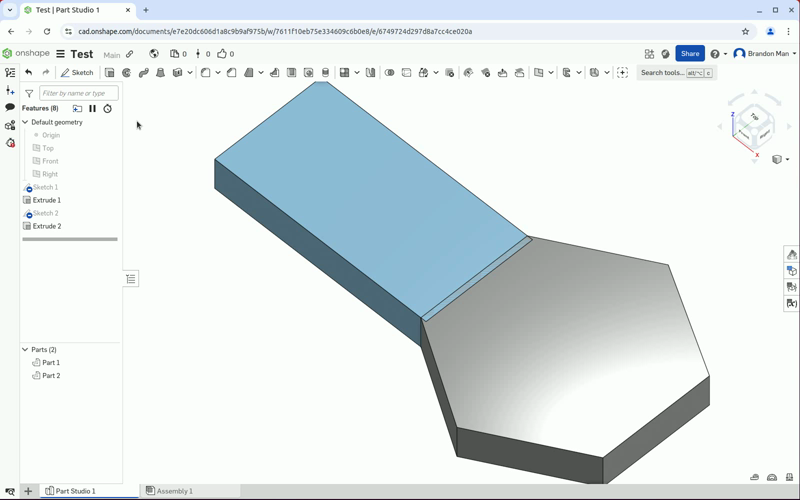
mouse_move(73, 189)
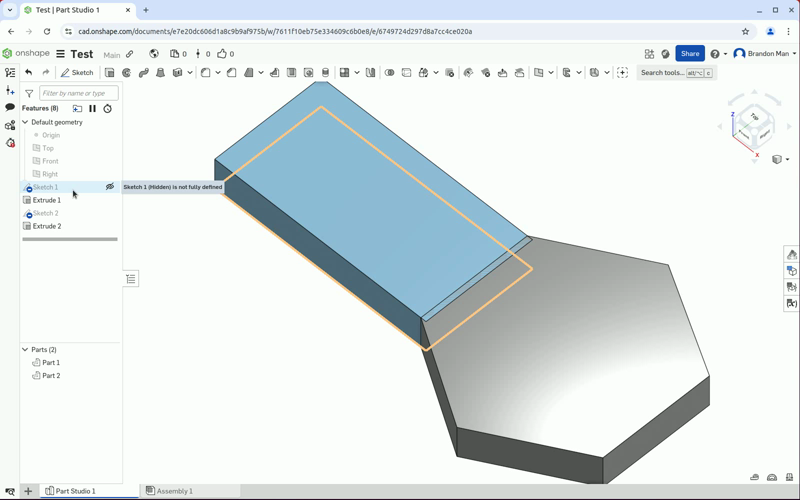
click(73, 189)